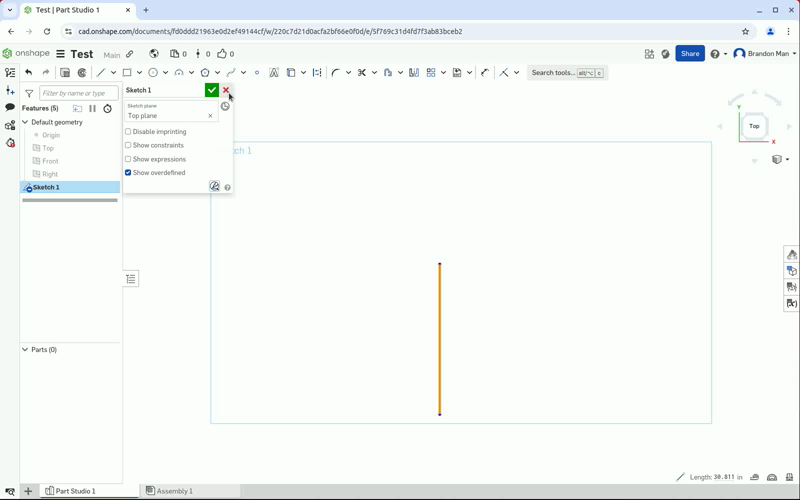
key(shift+h)
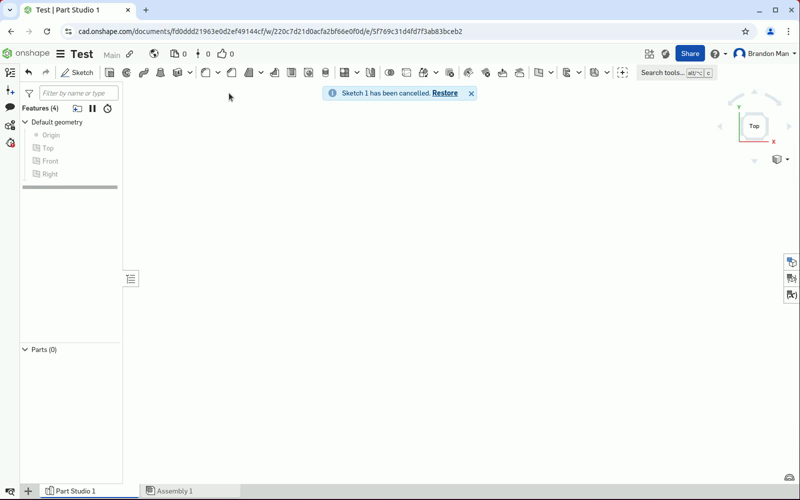
mouse_move(73, 352)
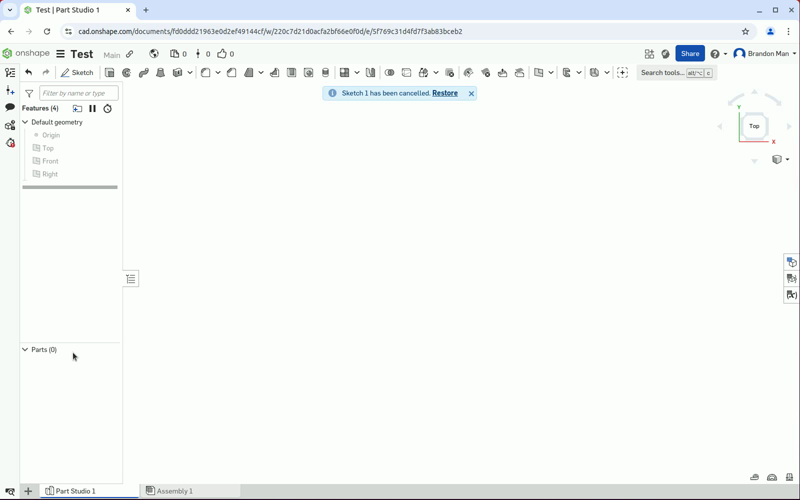
key(y)
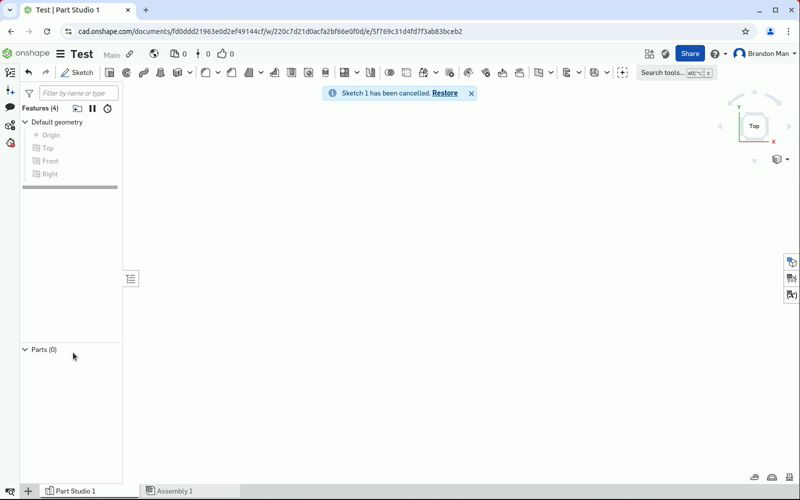
key(shift+p)
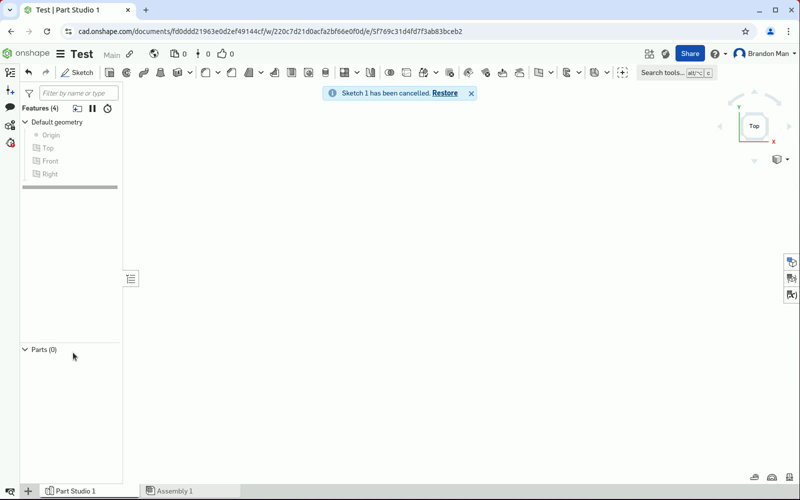
key(space)
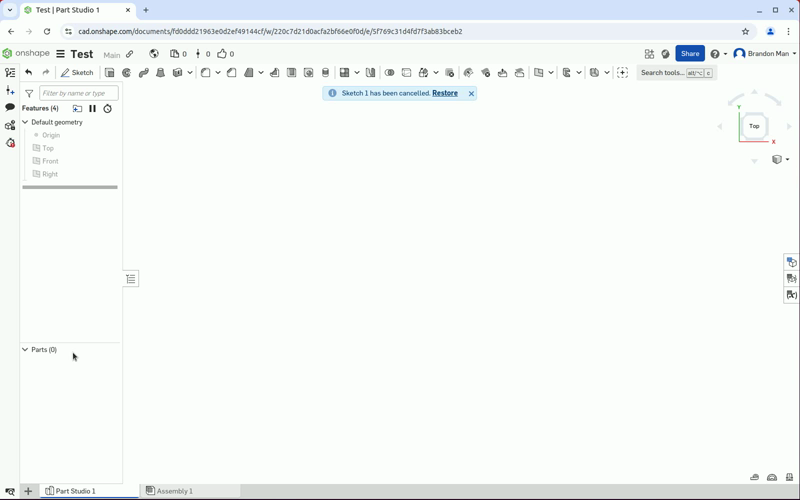
key_down(shift)
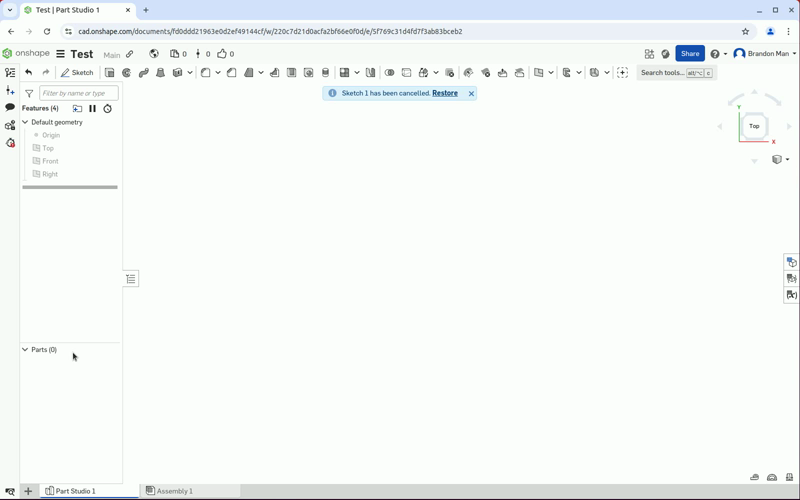
key(up)
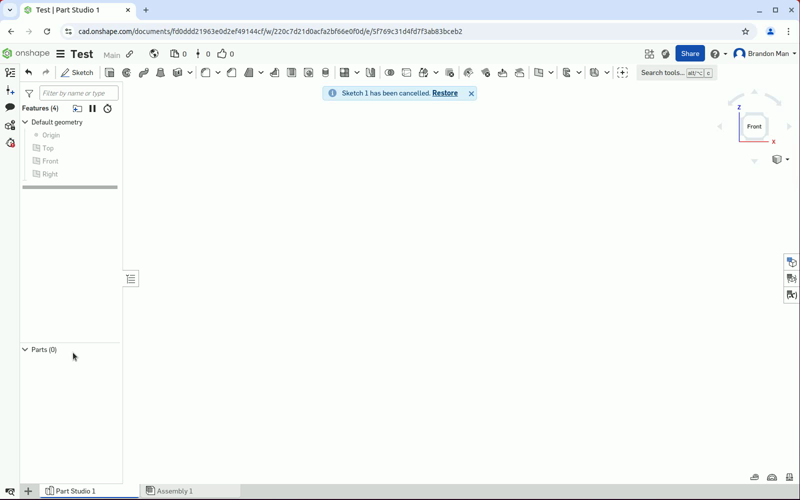
key_up(shift)
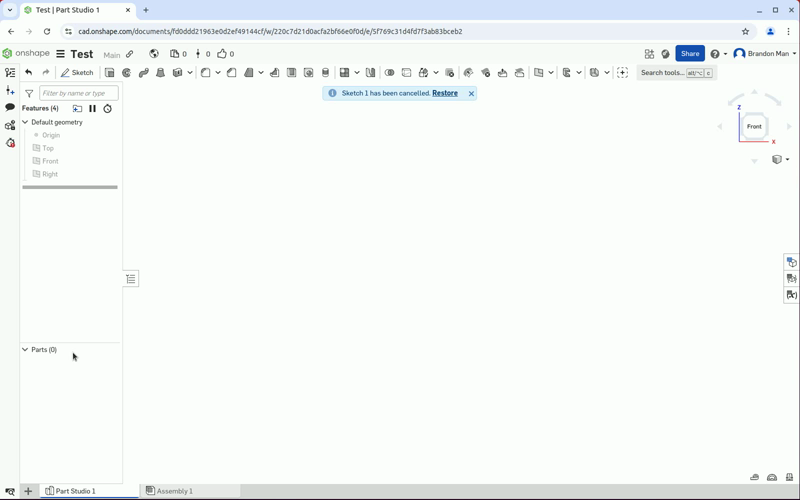
mouse_move(73, 352)
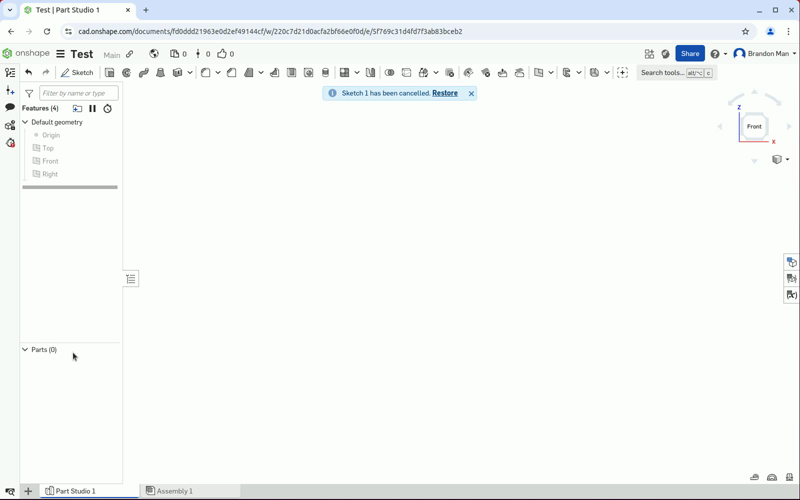
key(shift+y)
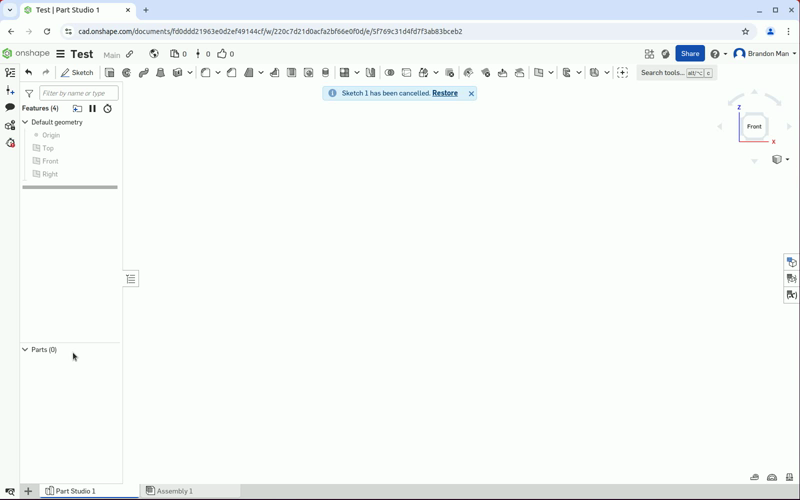
key(shift+s)
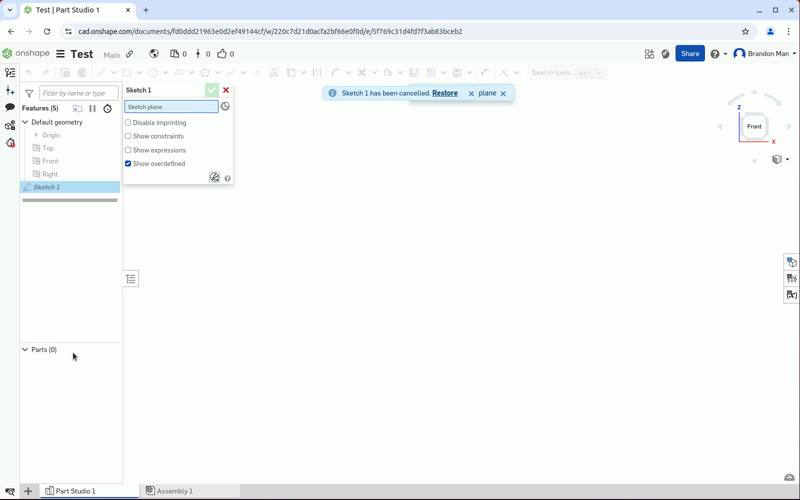
mouse_move(73, 163)
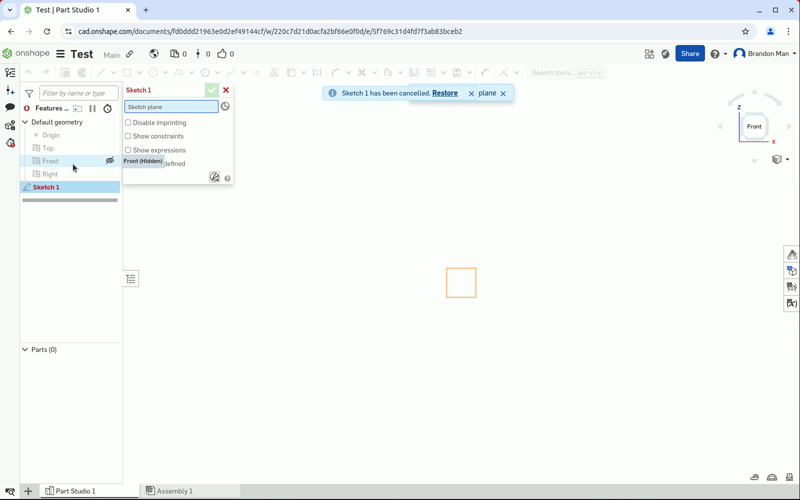
click(73, 163)
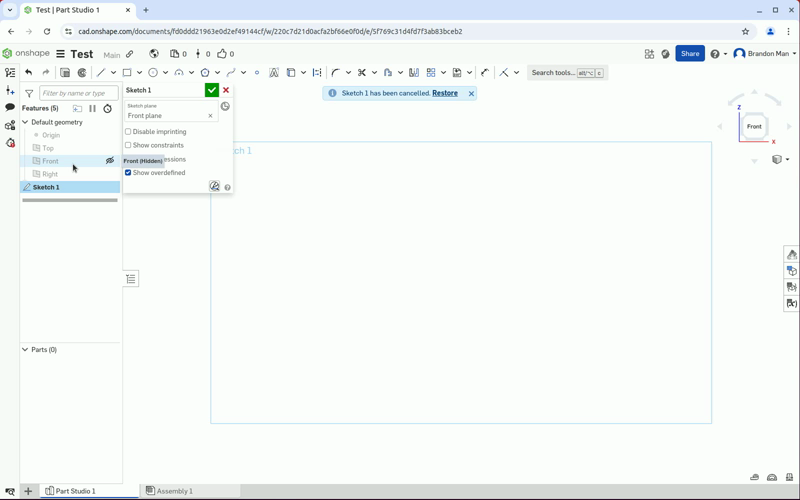
mouse_move(73, 352)
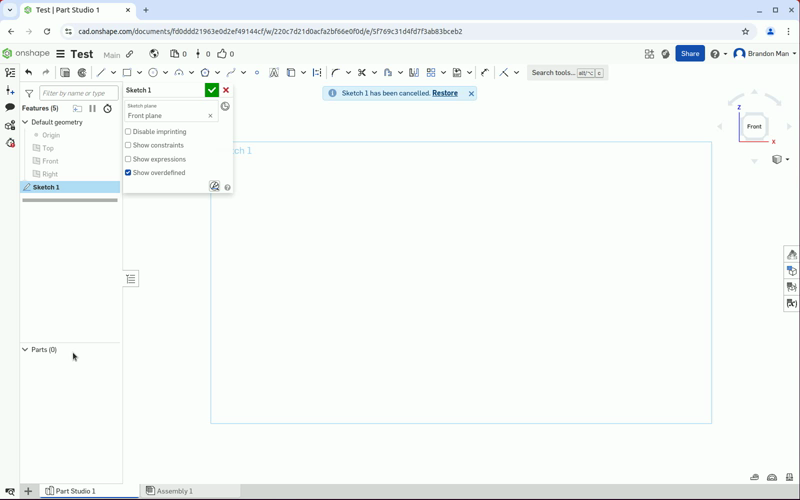
key(y)
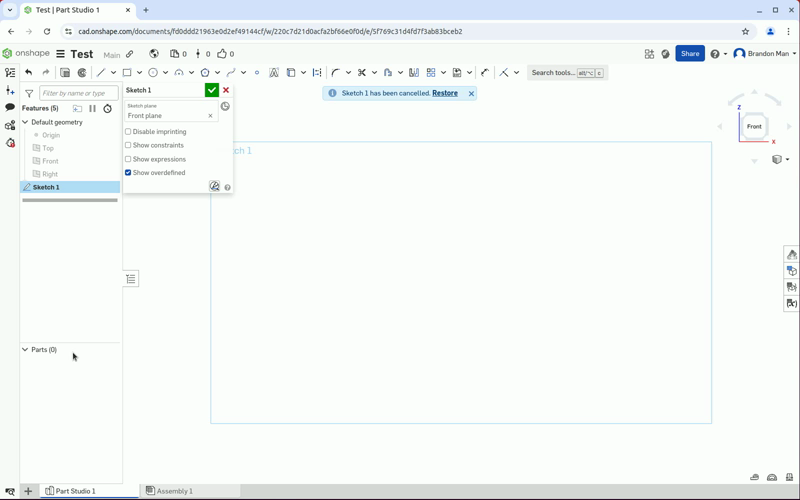
key(c)
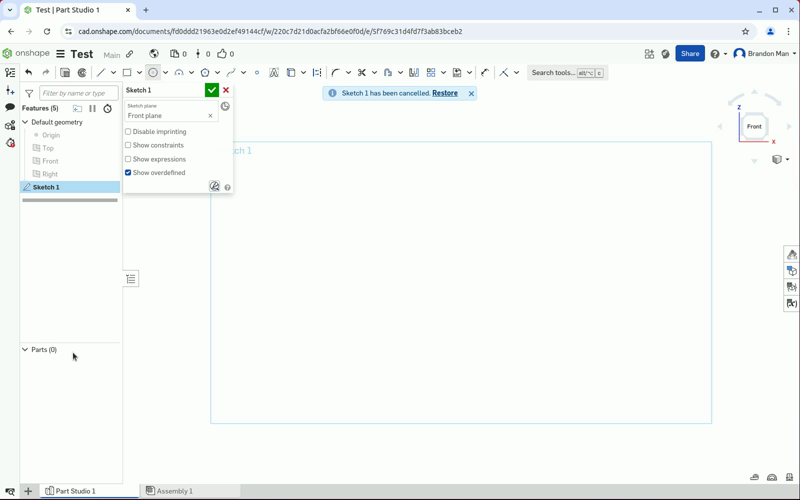
key_down(shift)
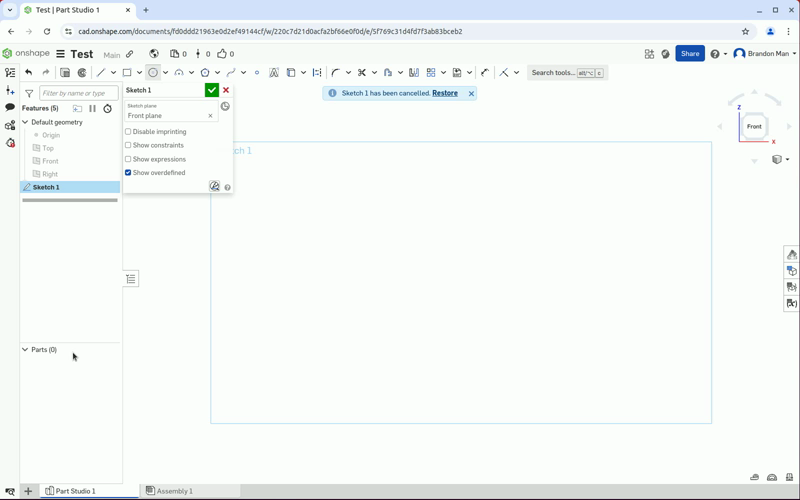
mouse_move(461, 282)
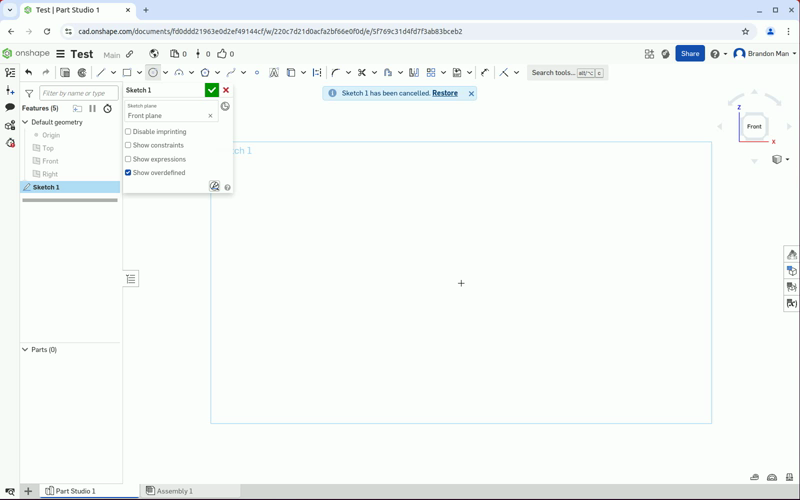
click(461, 282)
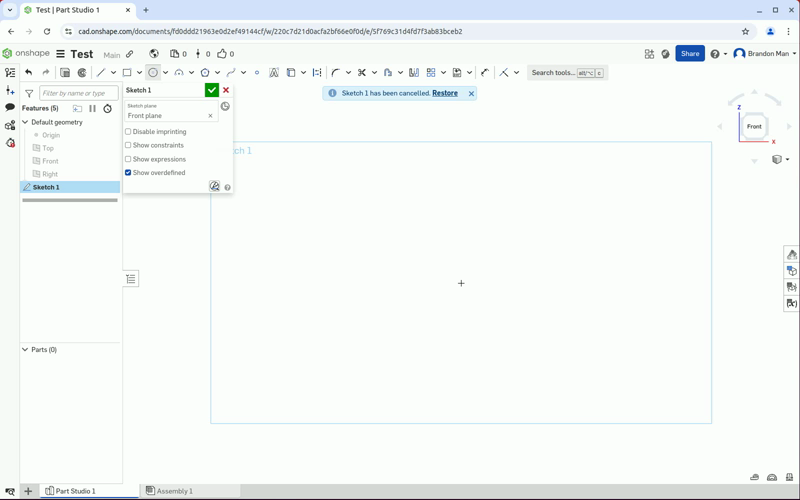
key_up(shift)
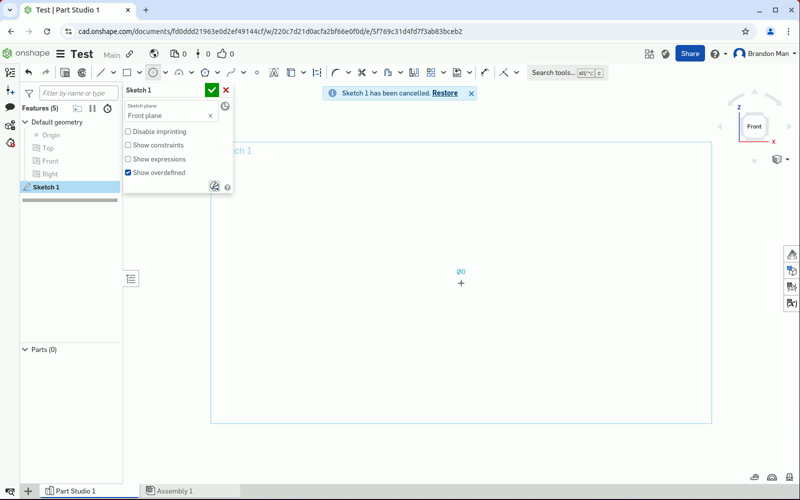
mouse_move(486, 282)
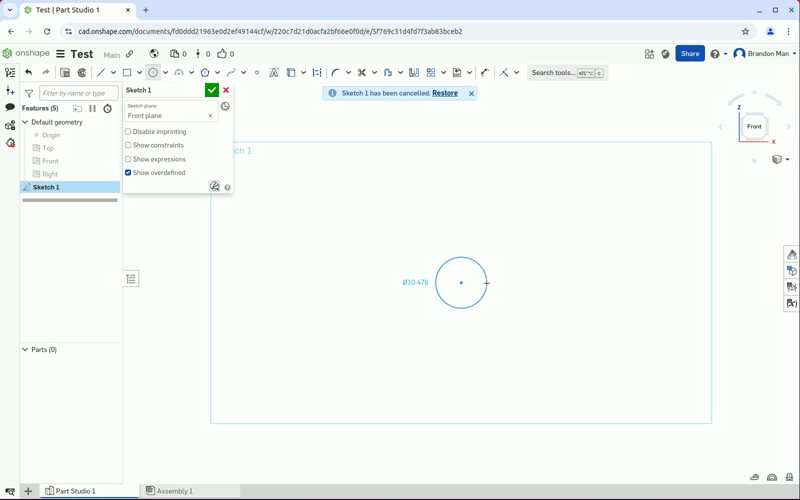
click(486, 282)
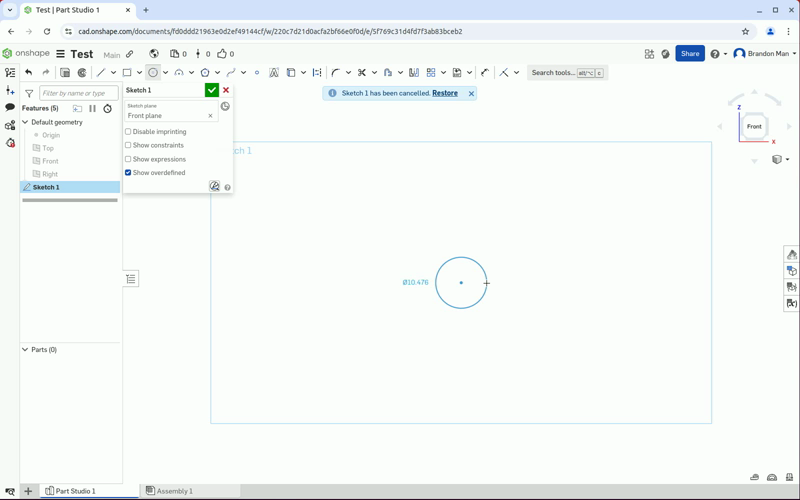
key(esc)
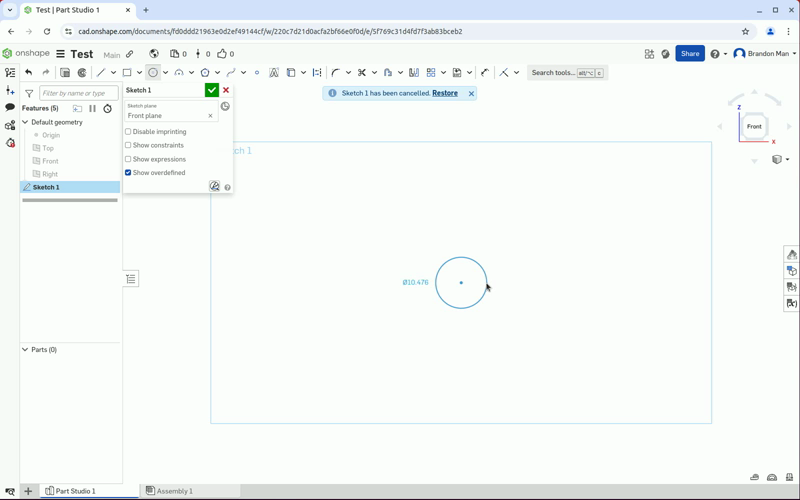
key(c)
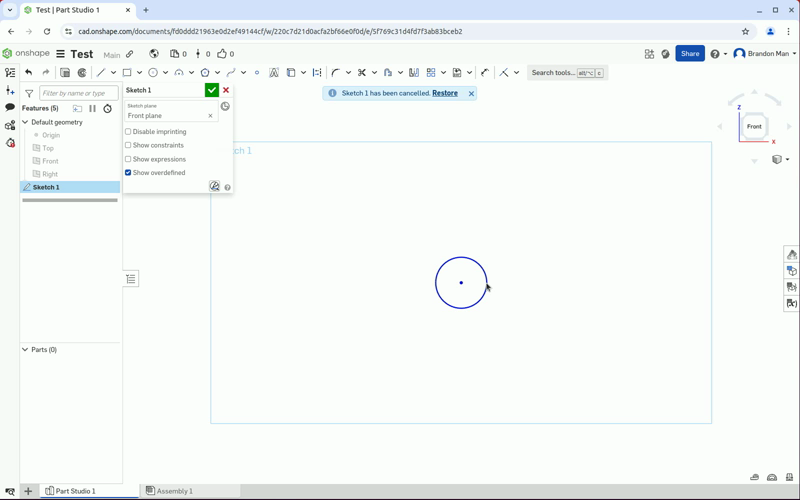
key_down(shift)
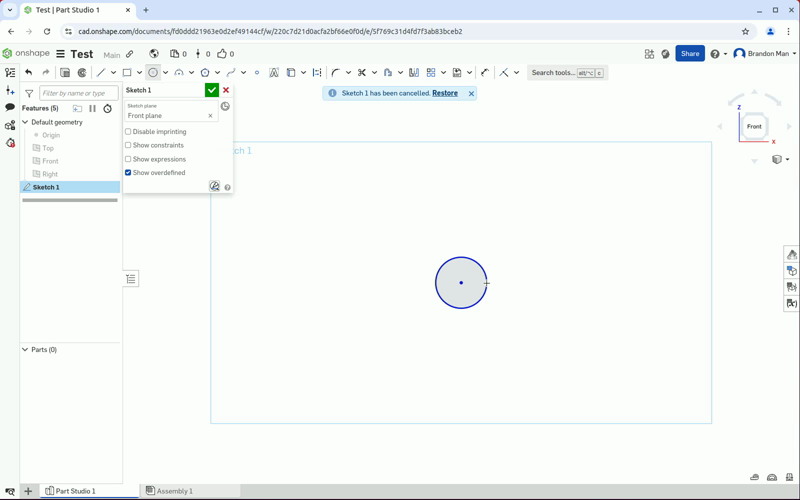
mouse_move(461, 282)
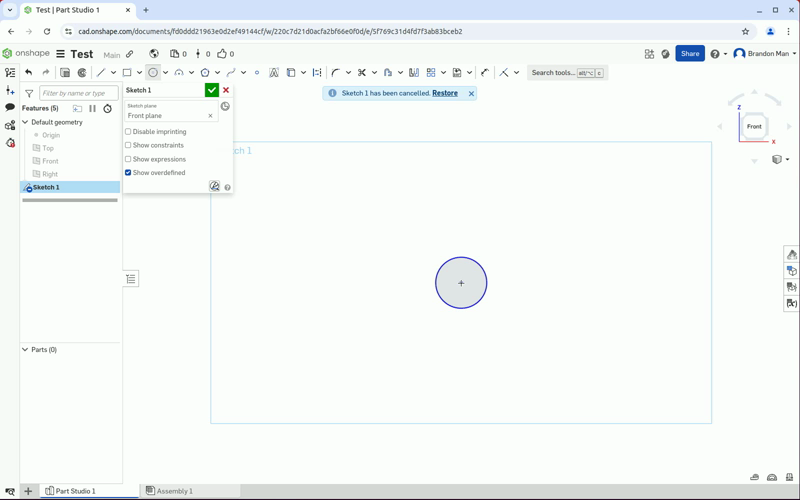
click(461, 282)
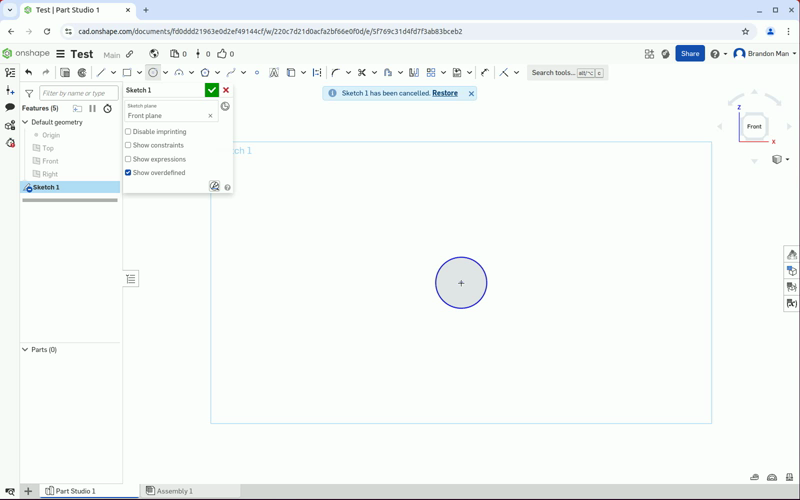
key_up(shift)
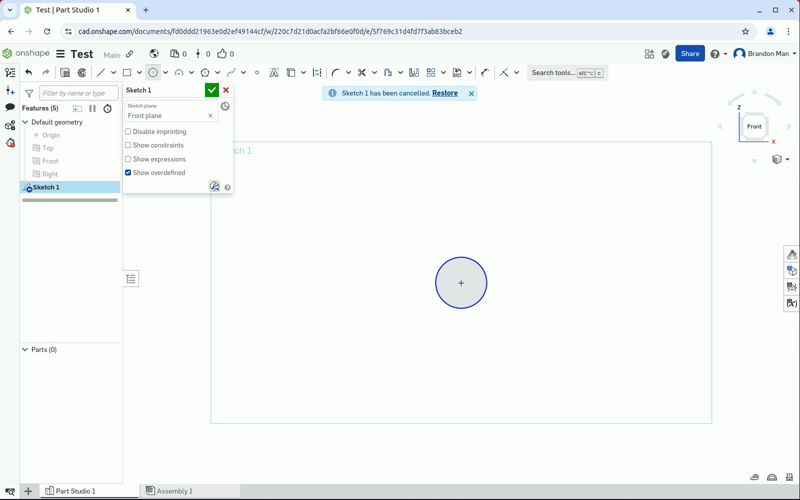
mouse_move(480, 282)
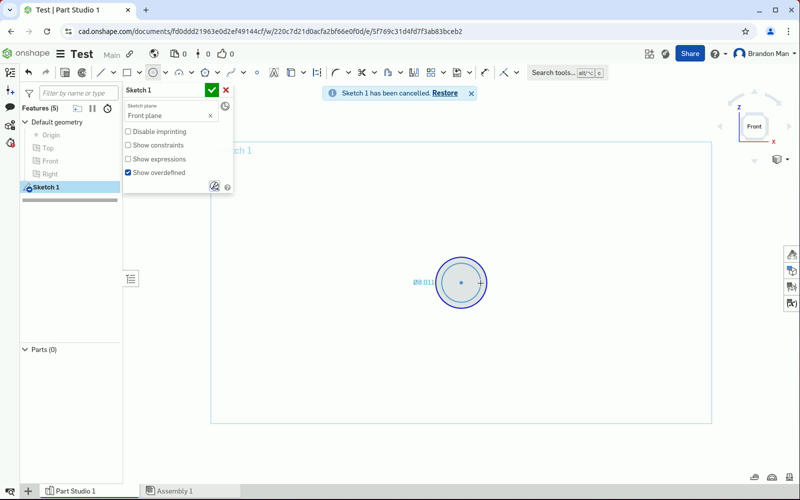
click(480, 282)
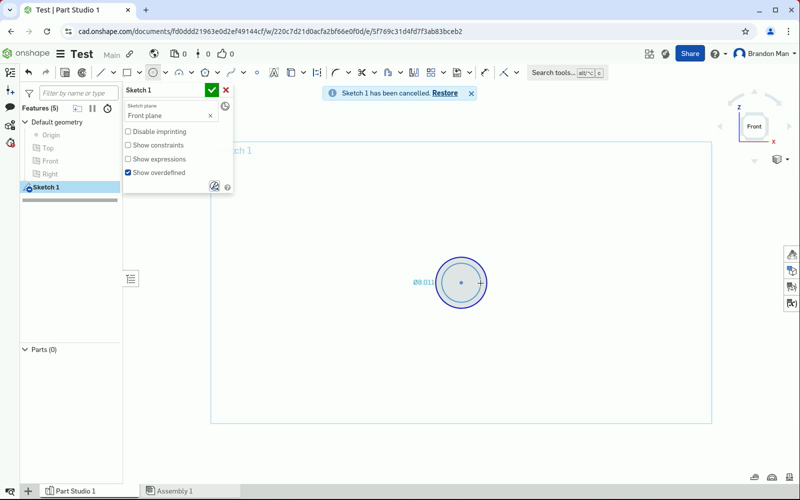
key(esc)
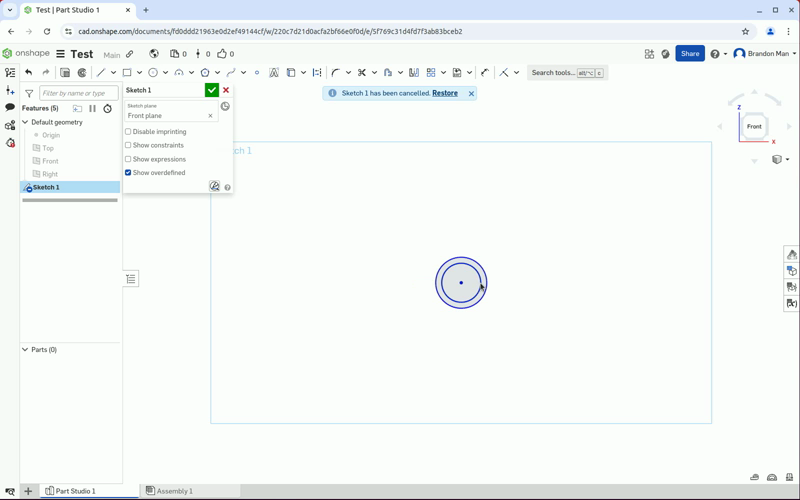
mouse_move(443, 271)
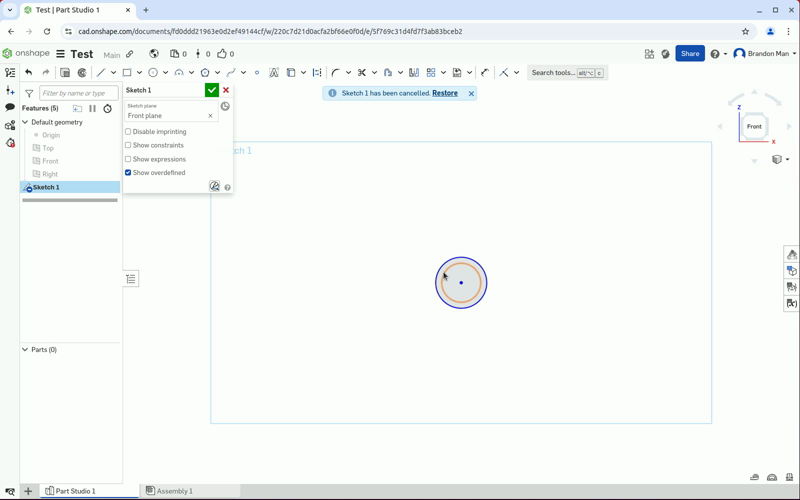
scroll(6)
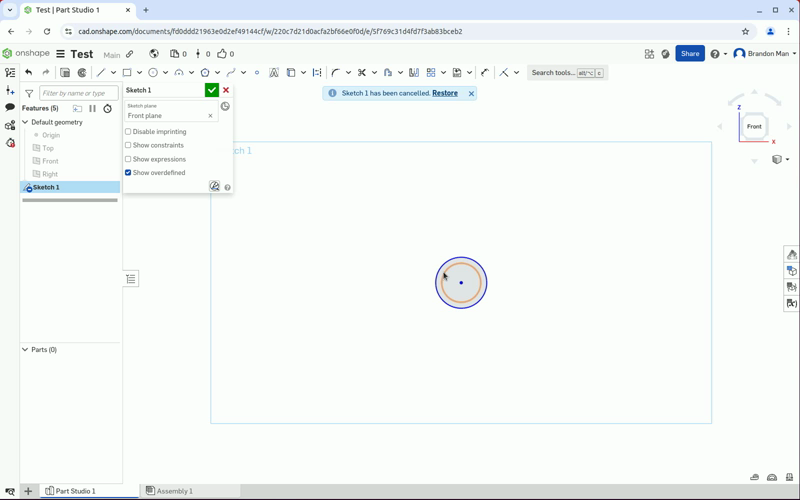
scroll(6)
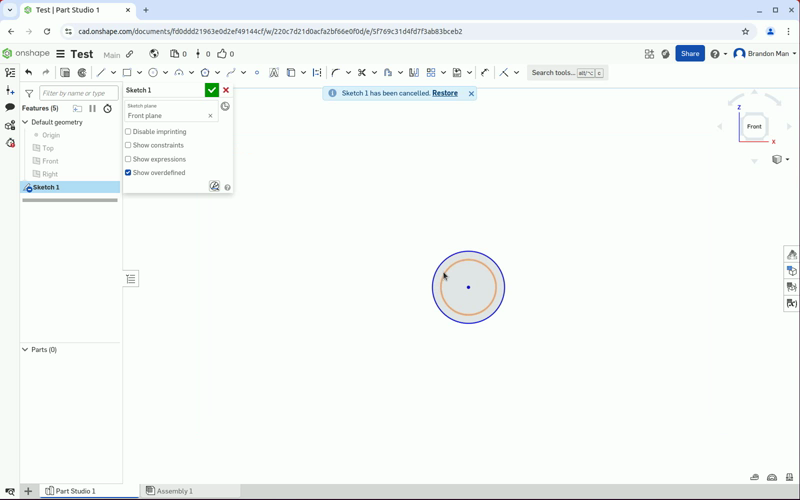
scroll(6)
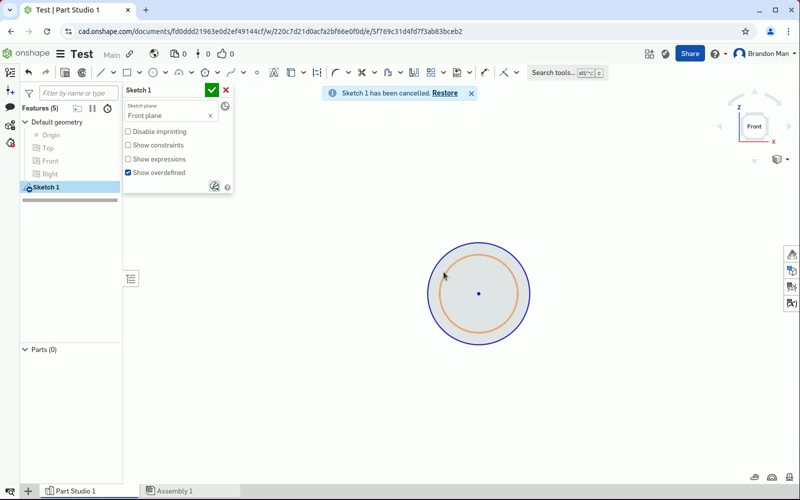
scroll(6)
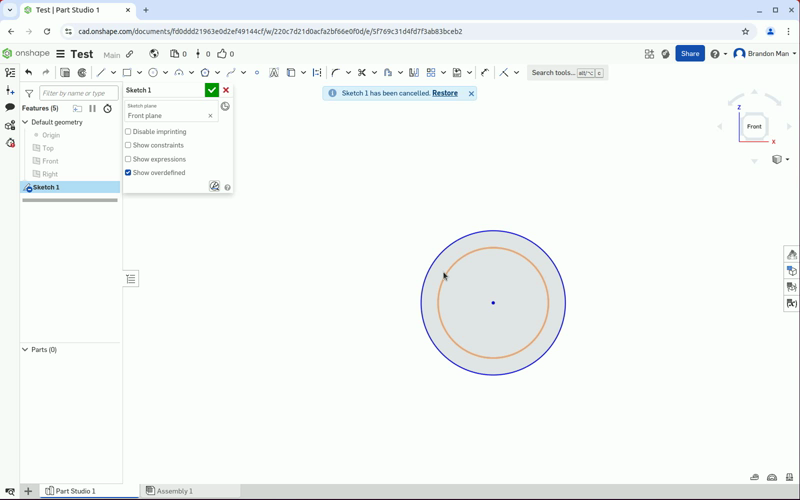
scroll(6)
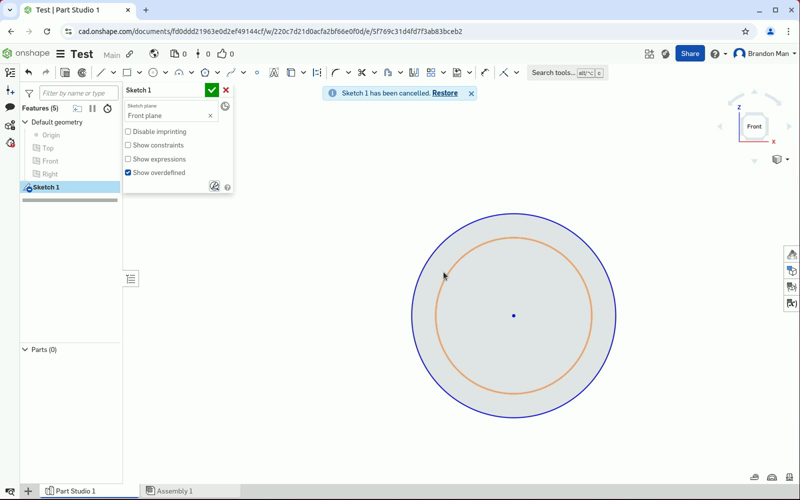
scroll(6)
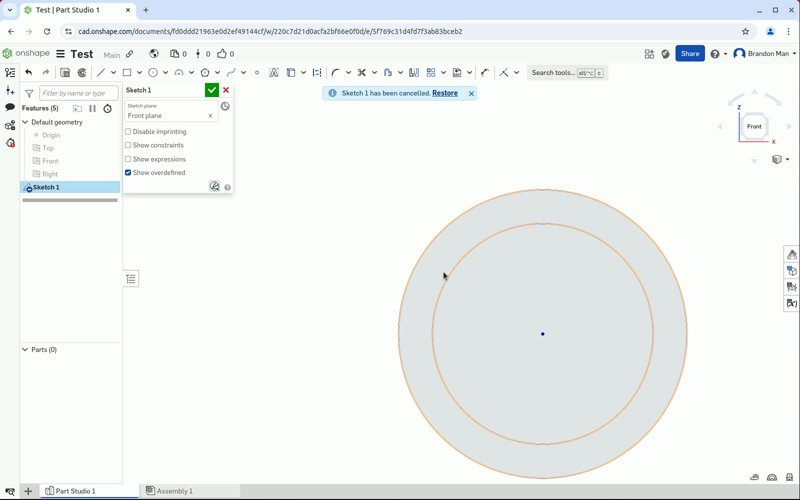
scroll(6)
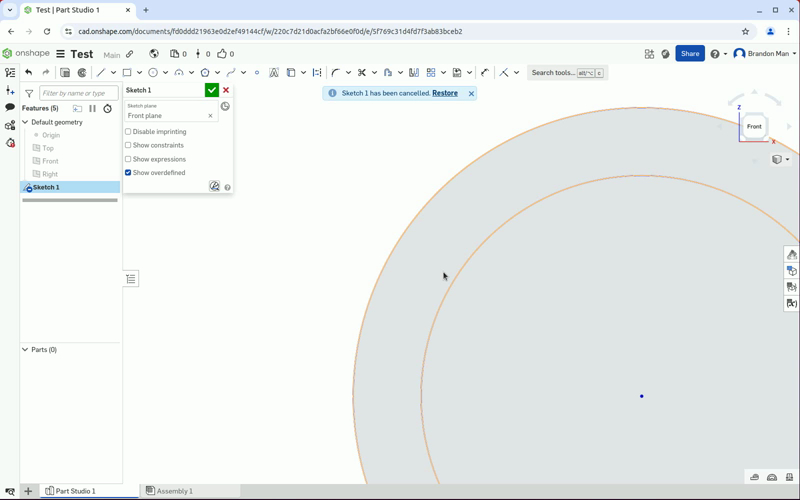
click(443, 271)
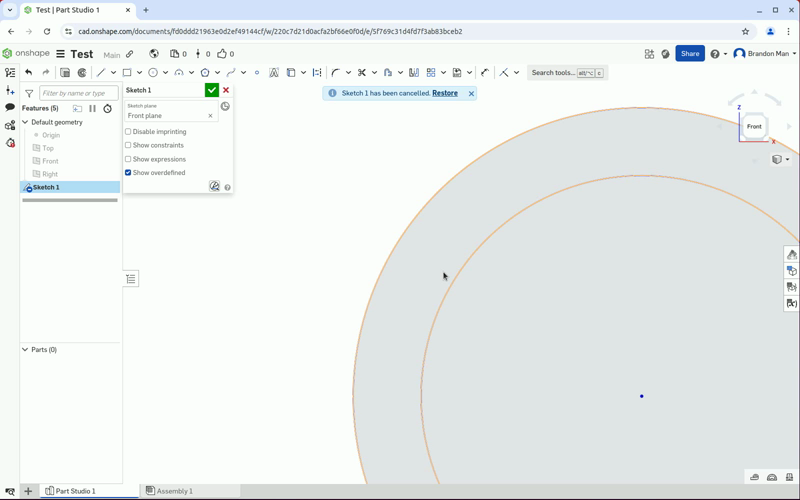
scroll(-6)
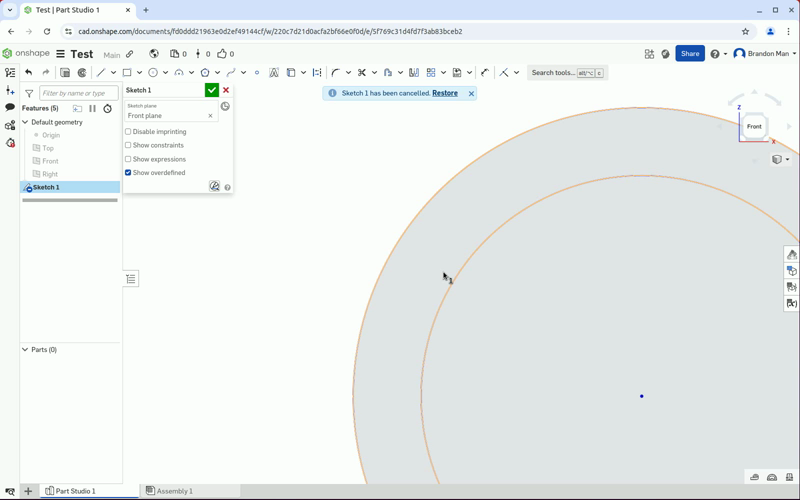
scroll(-6)
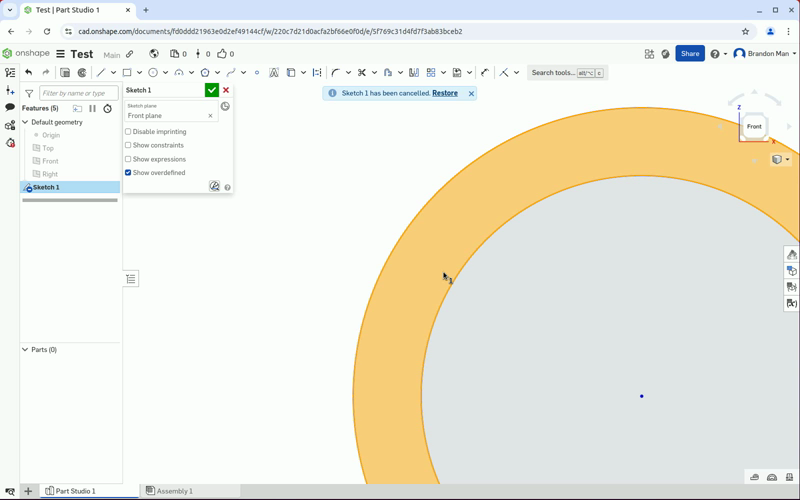
scroll(-6)
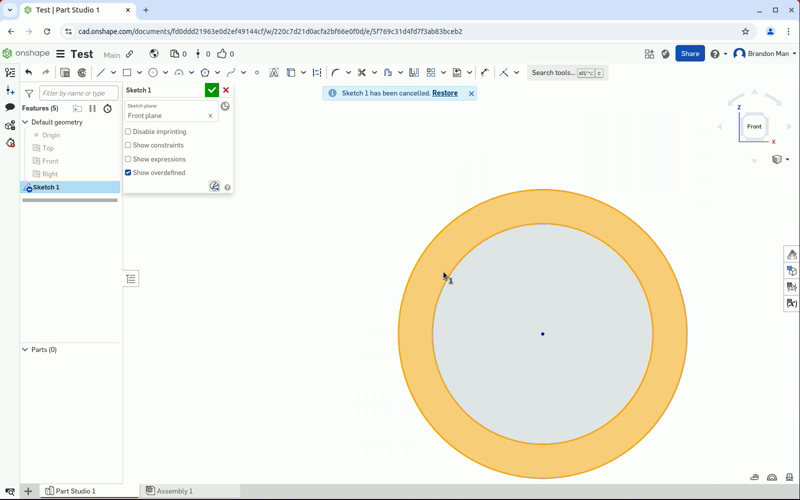
scroll(-6)
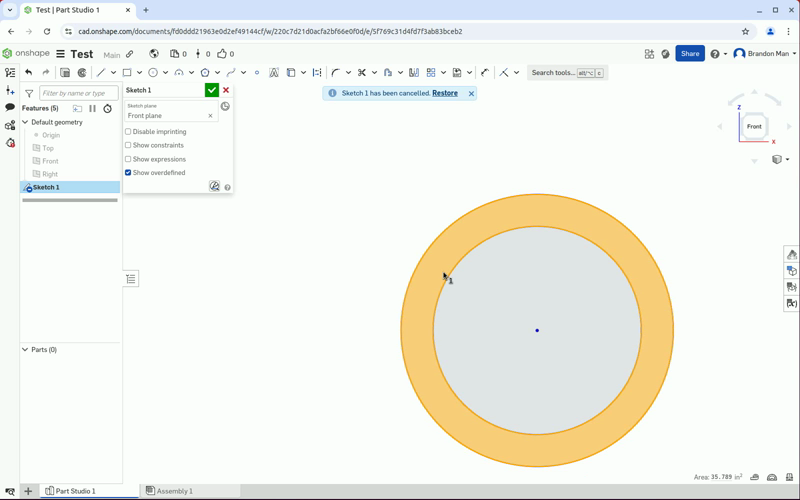
scroll(-6)
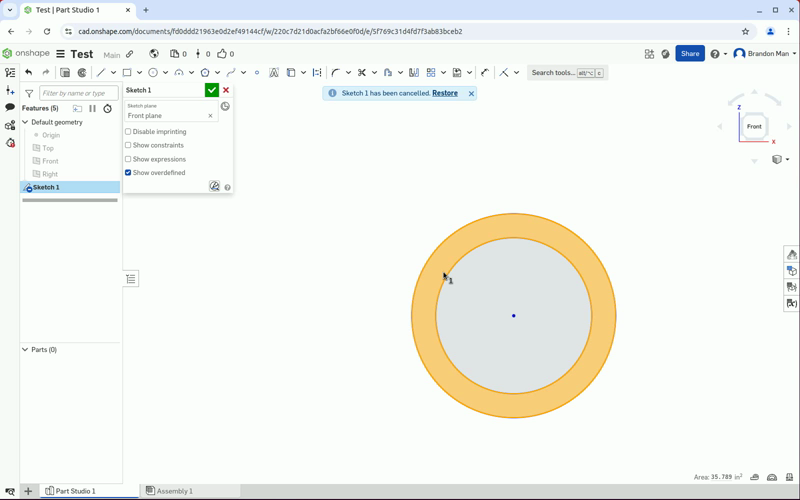
scroll(-6)
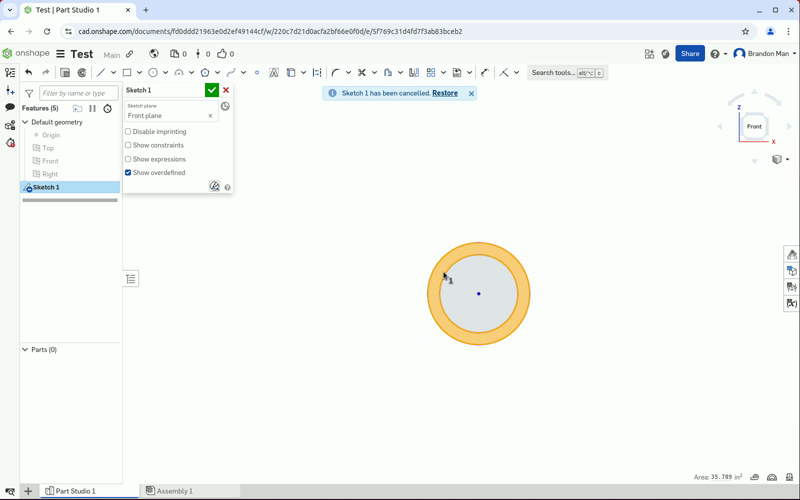
scroll(-6)
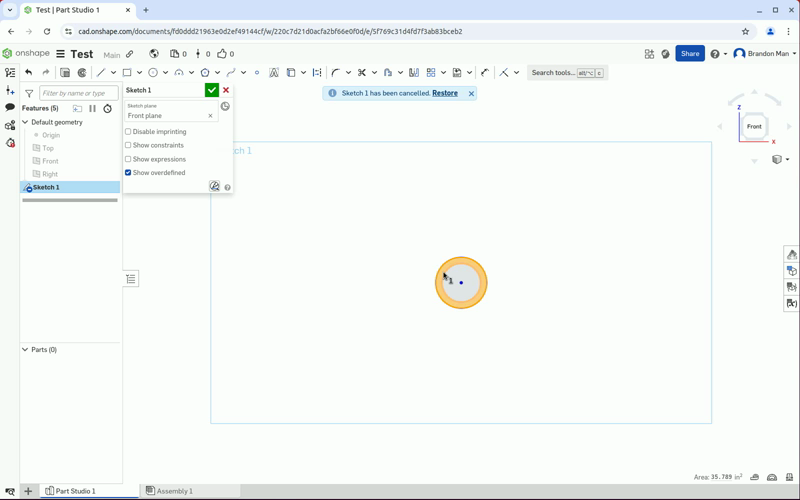
mouse_move(73, 352)
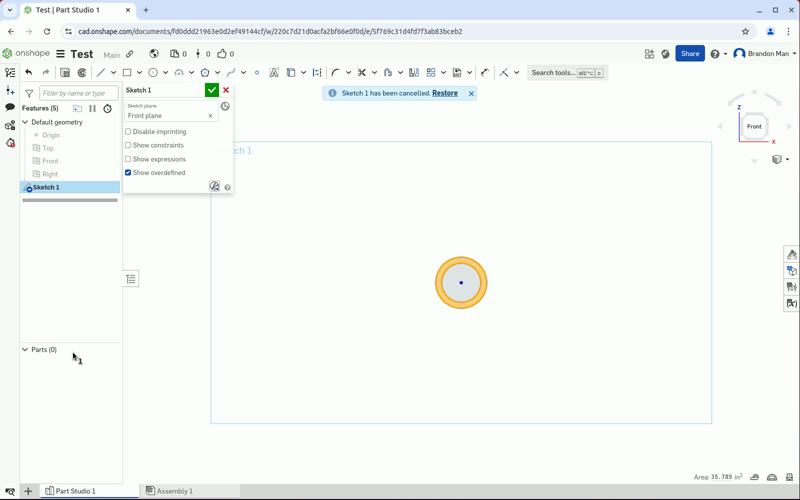
key(shift+y)
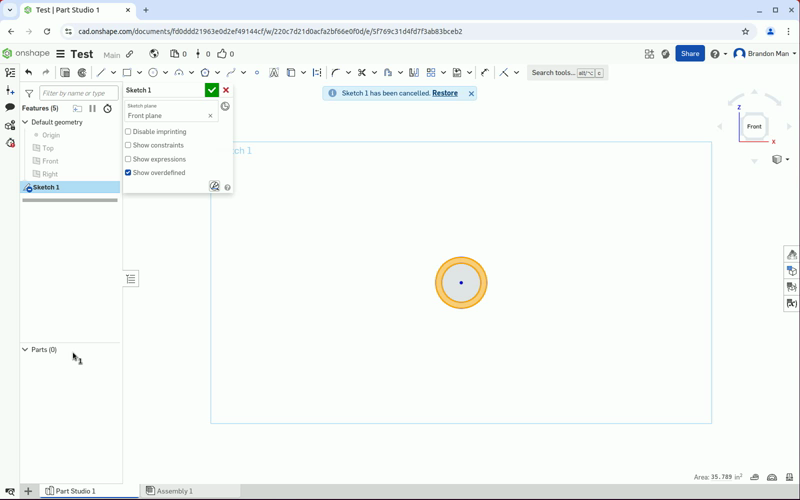
key(shift+e)
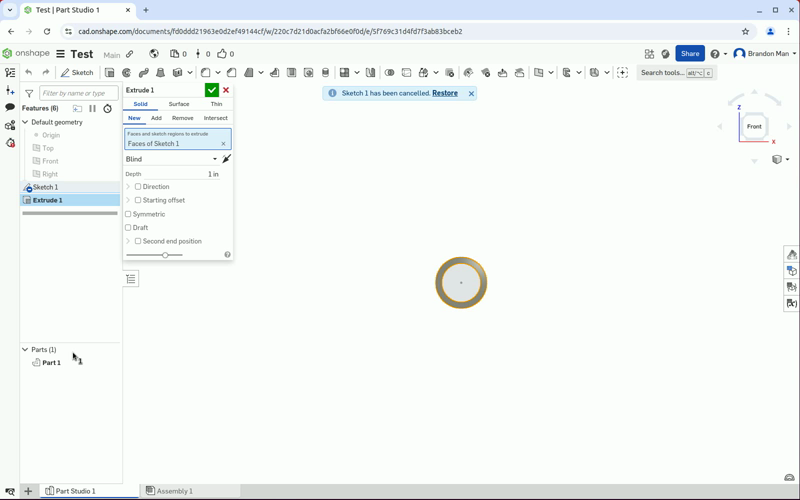
mouse_move(143, 106)
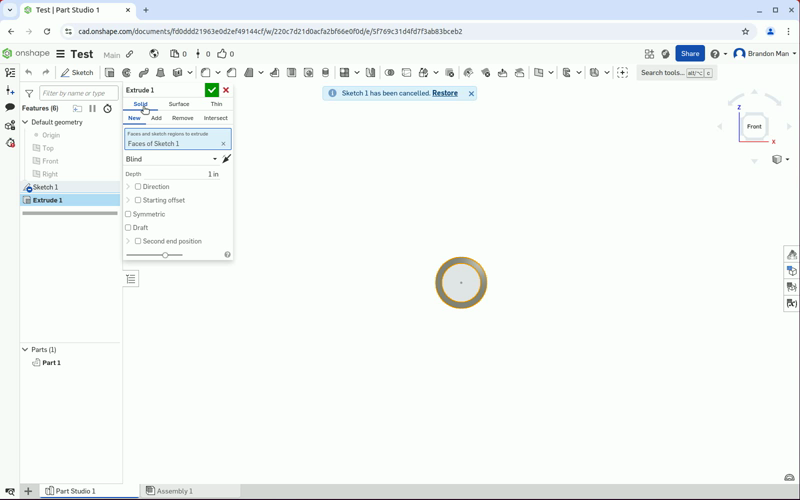
click(143, 106)
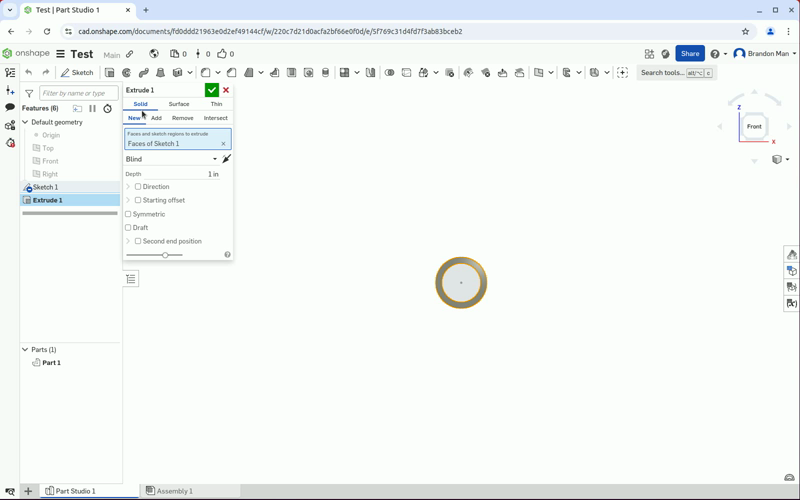
mouse_move(137, 120)
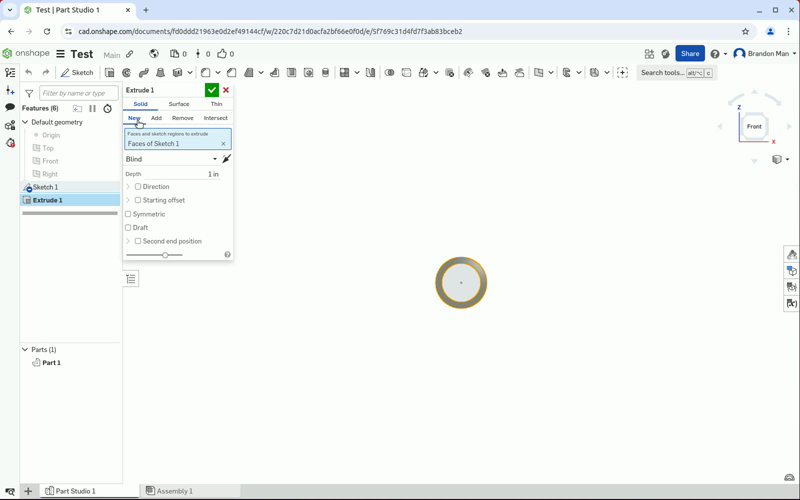
click(137, 120)
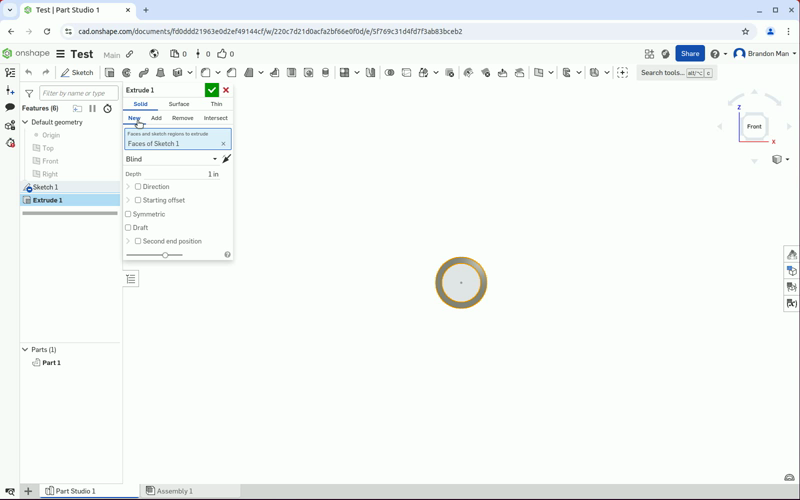
key(tab, 4)
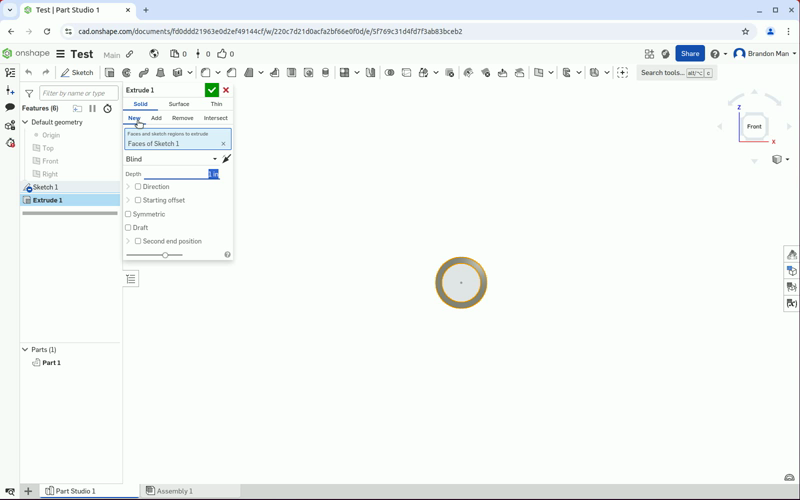
text(1.685)
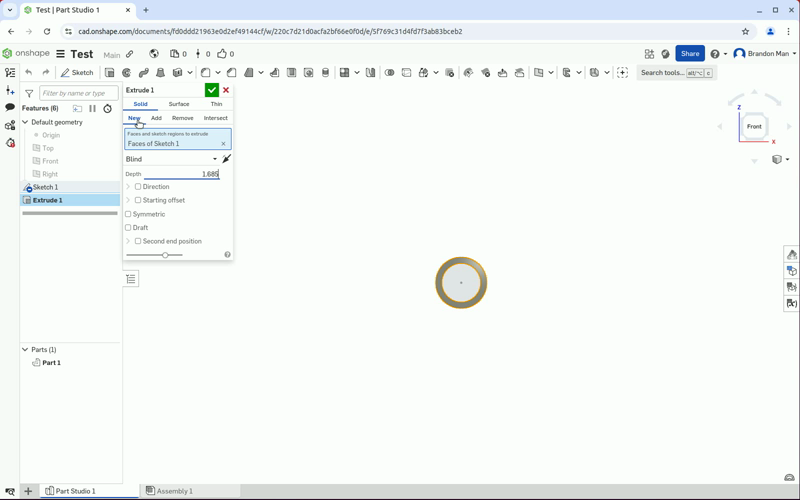
key(enter)
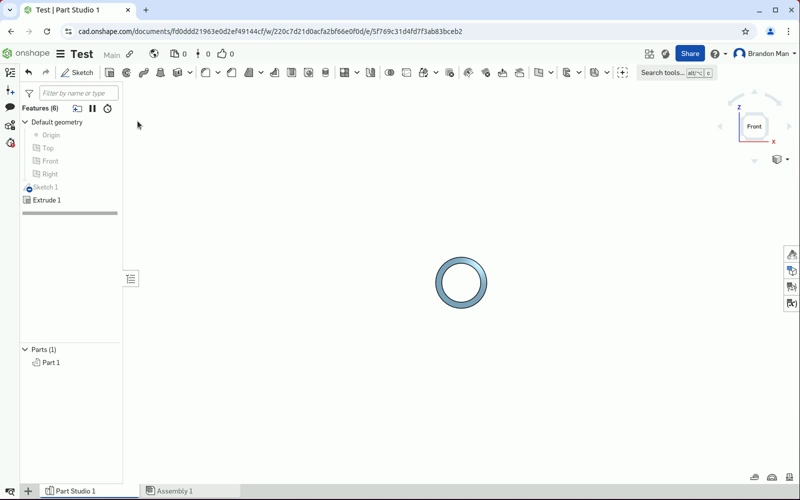
key(shift+h)
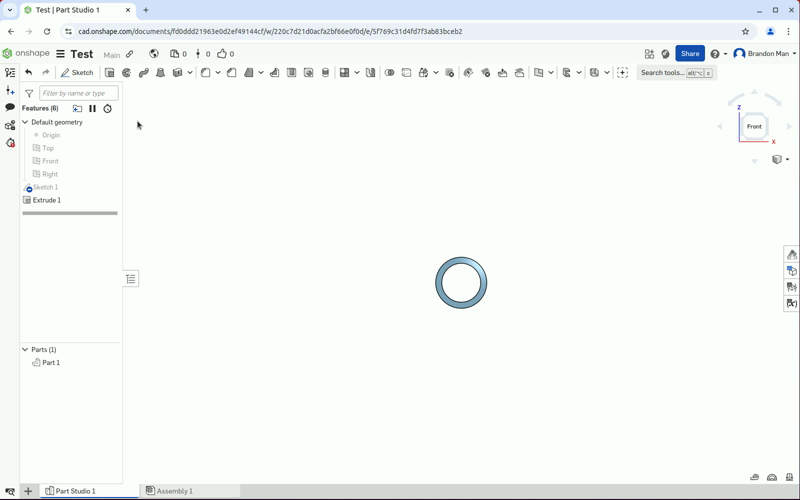
key(shift+h)
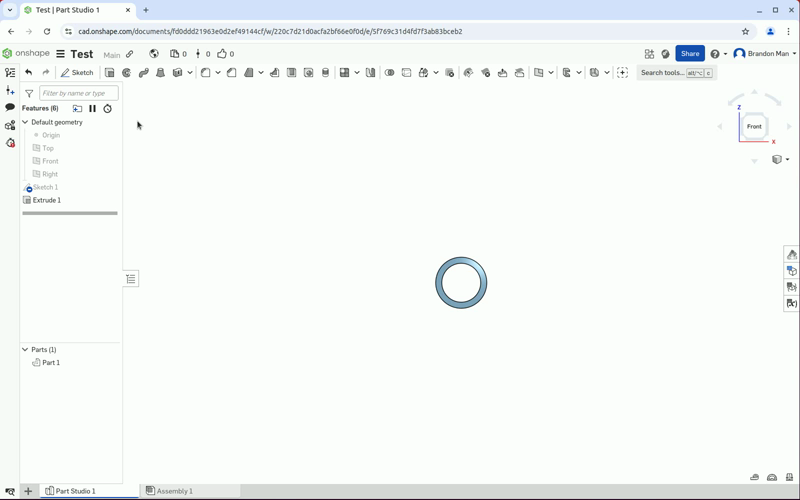
mouse_move(73, 189)
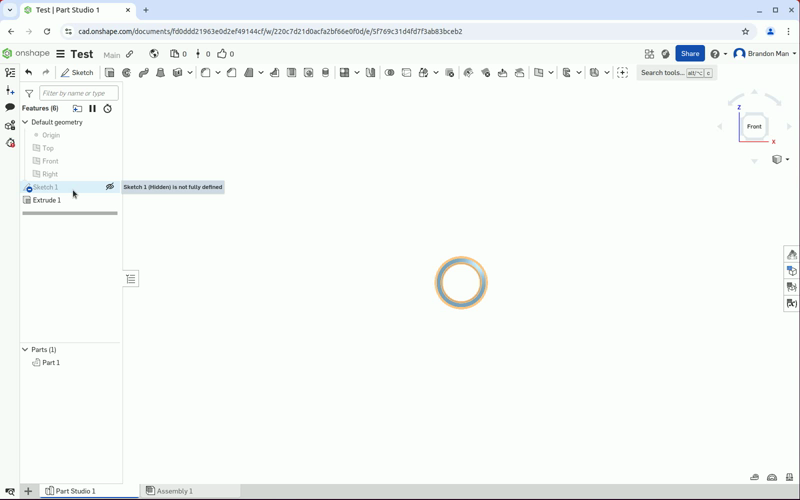
click(73, 189)
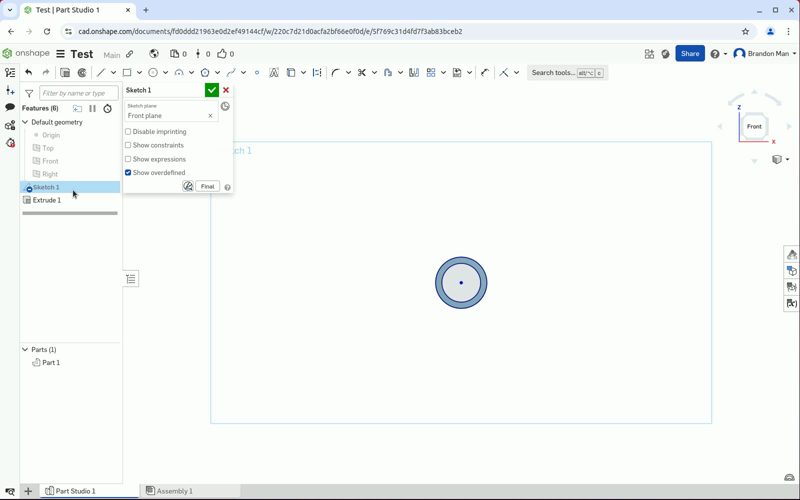
mouse_move(229, 92)
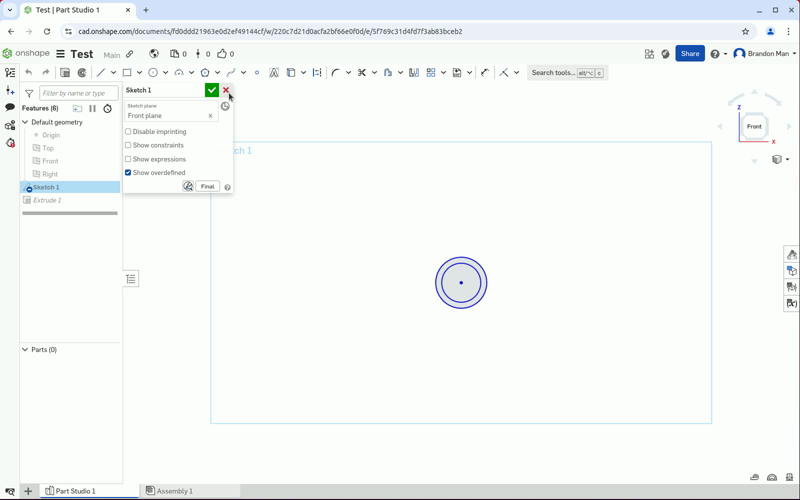
click(229, 92)
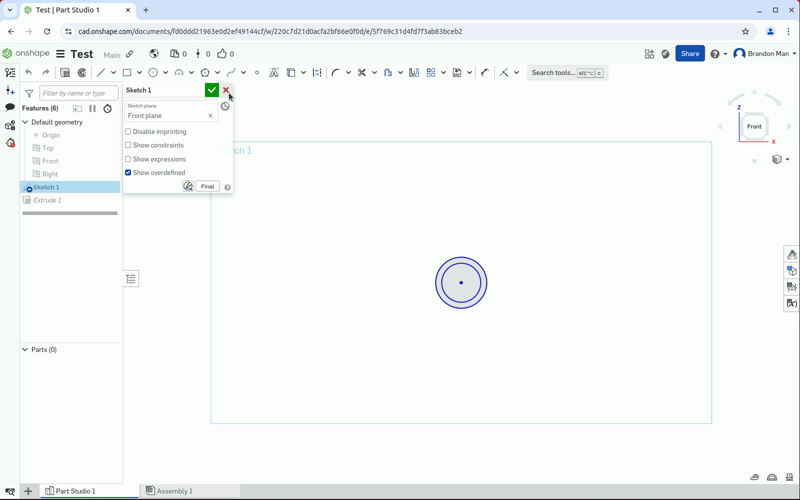
key(shift+s)
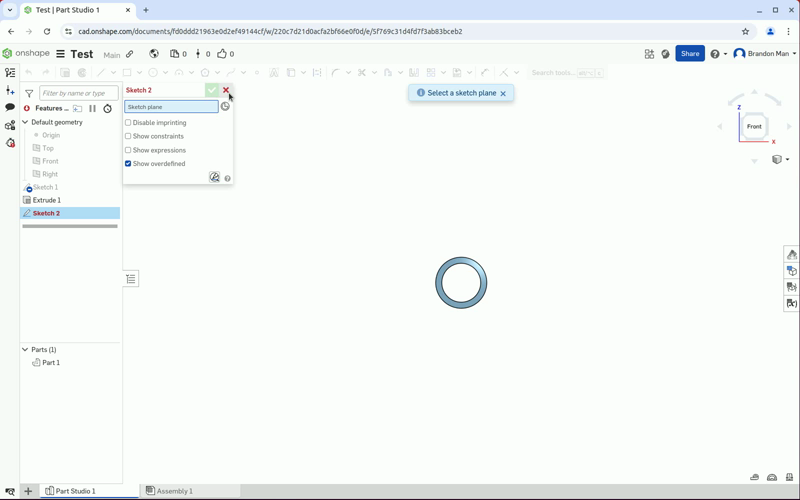
mouse_move(73, 163)
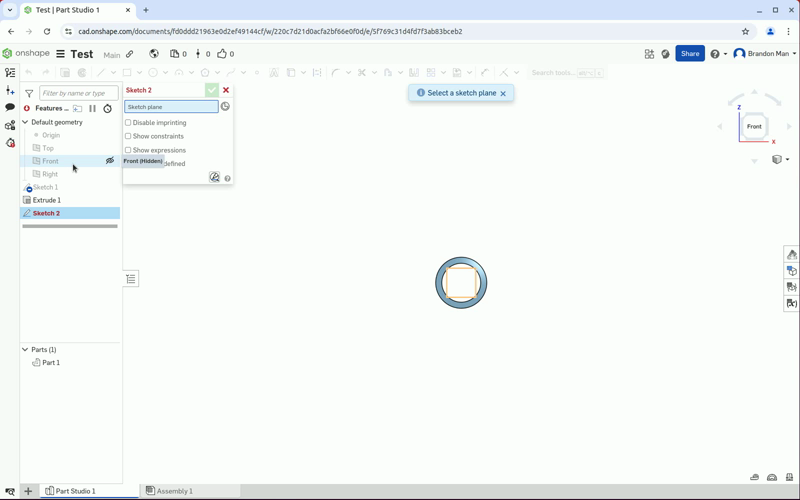
click(73, 163)
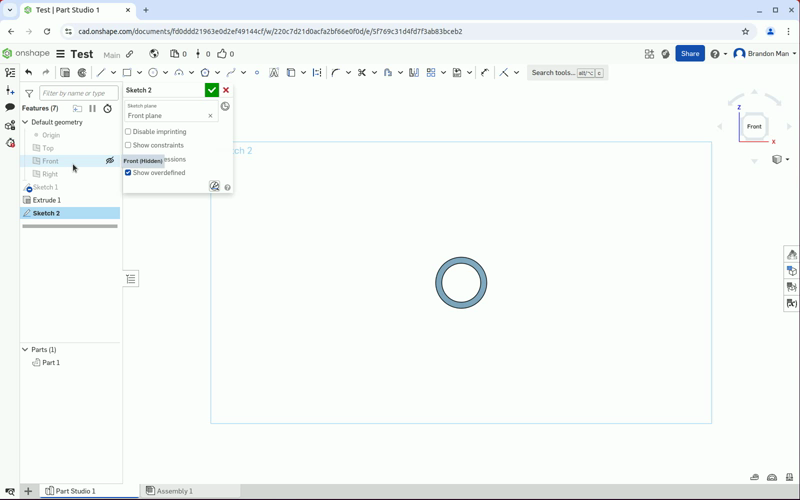
mouse_move(73, 352)
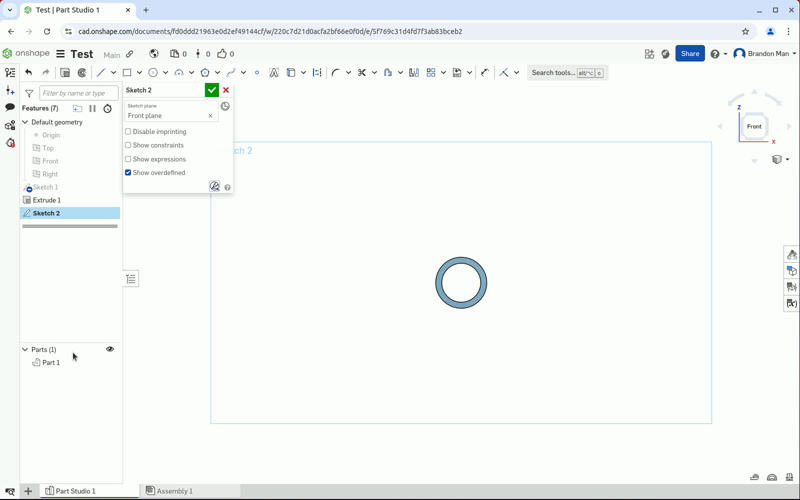
key(y)
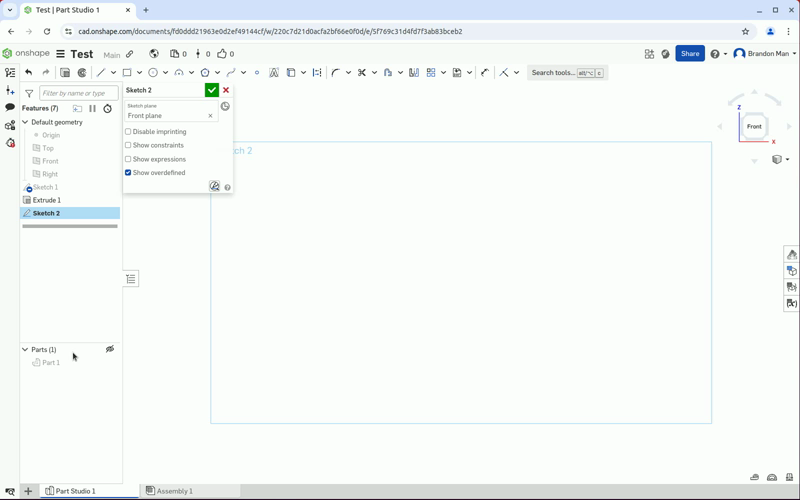
key(c)
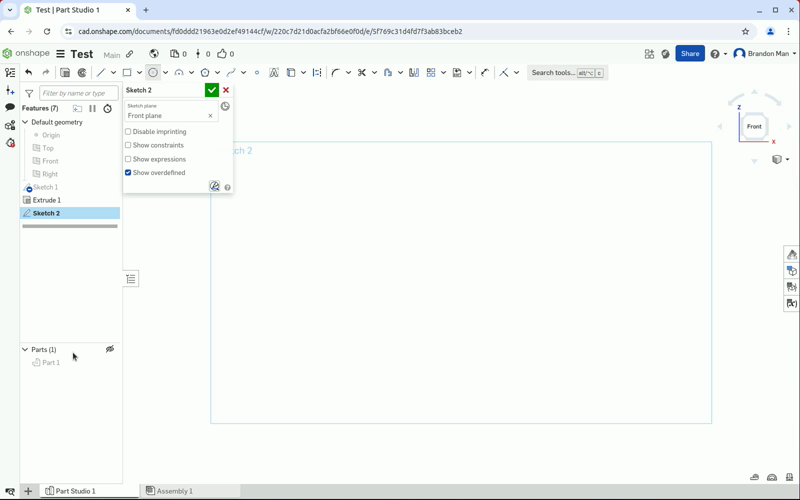
key_down(shift)
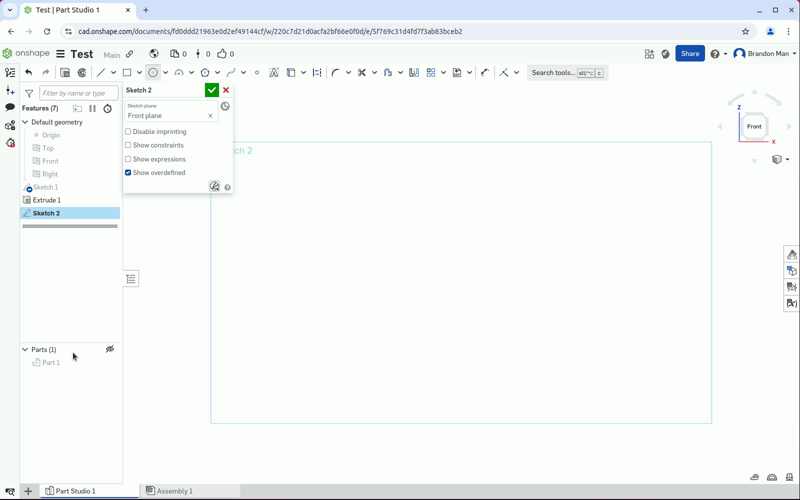
mouse_move(461, 282)
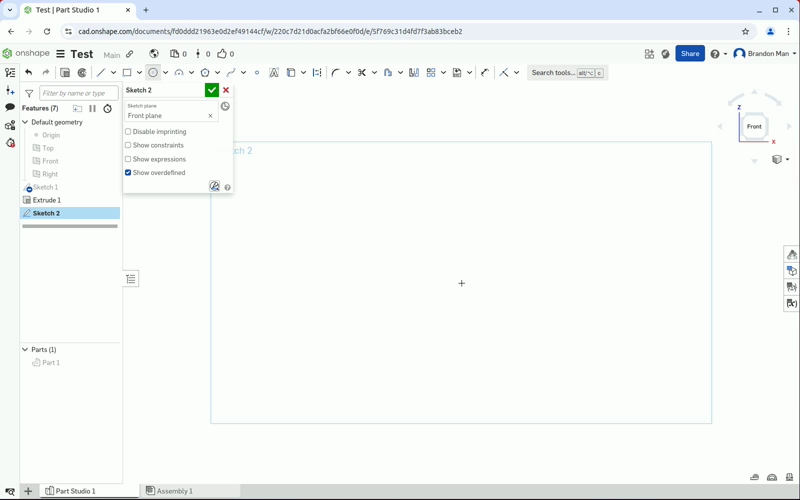
click(461, 282)
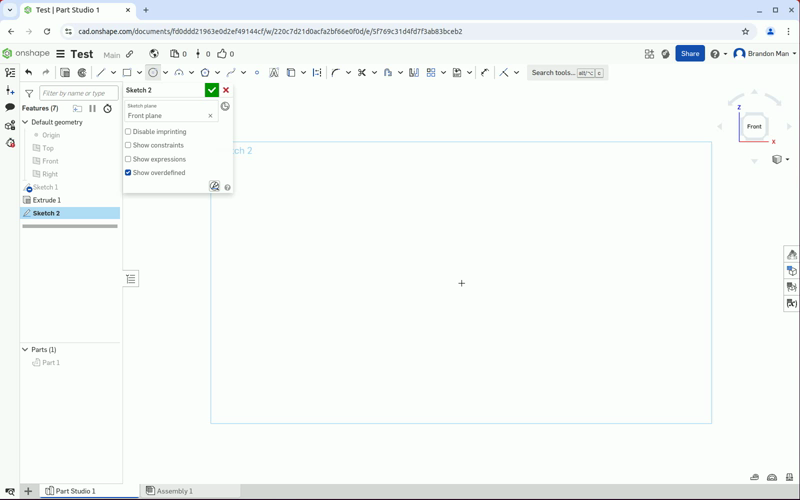
key_up(shift)
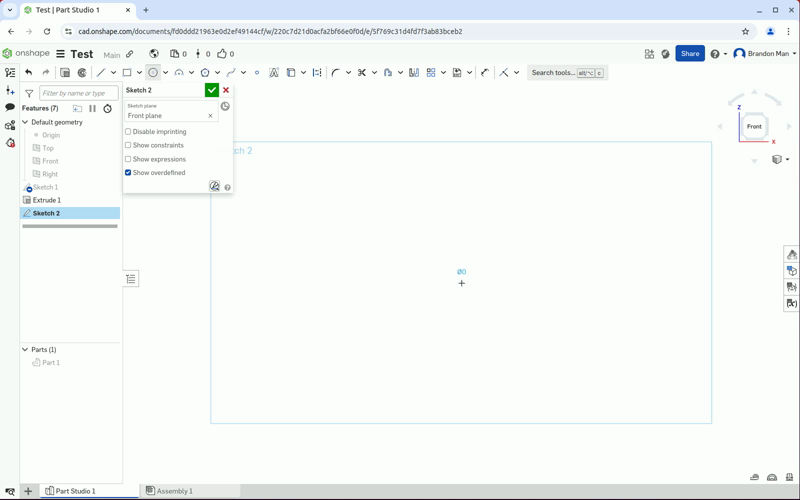
mouse_move(481, 282)
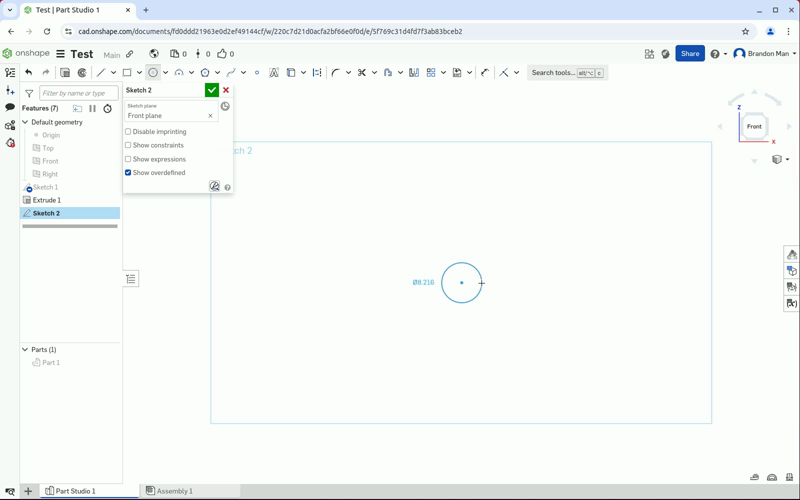
click(481, 282)
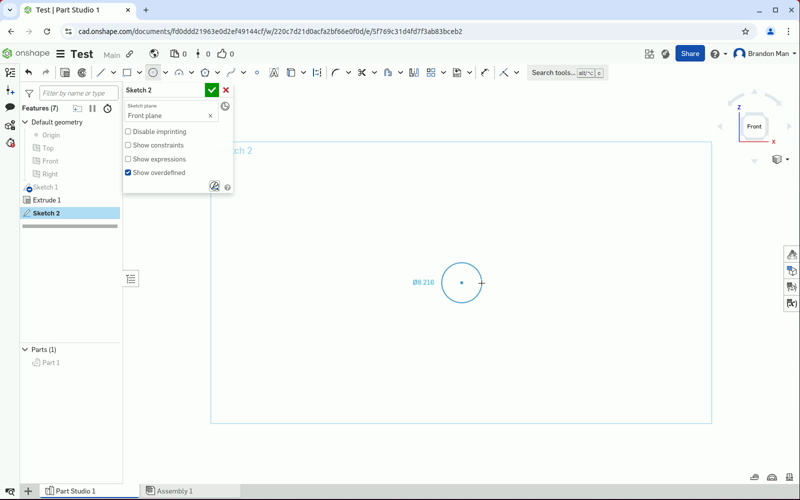
key(esc)
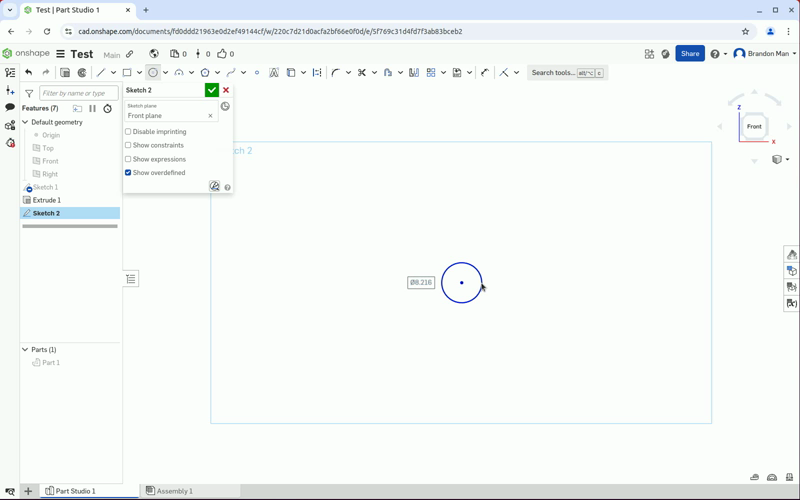
mouse_move(466, 266)
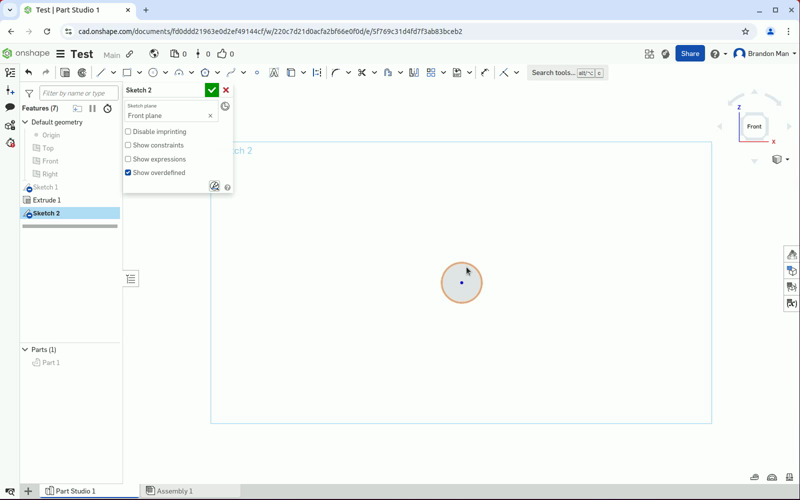
scroll(6)
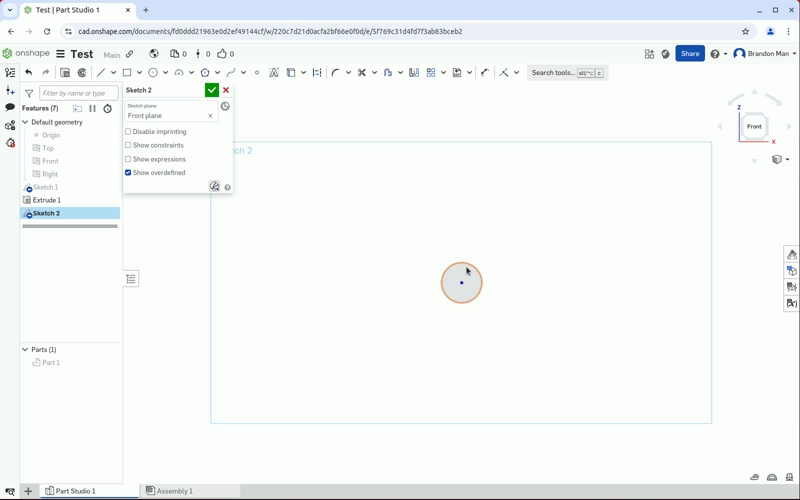
scroll(6)
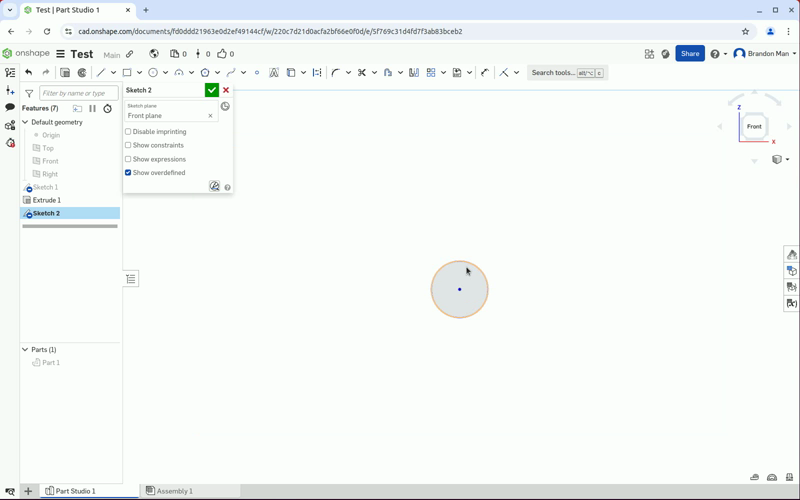
scroll(6)
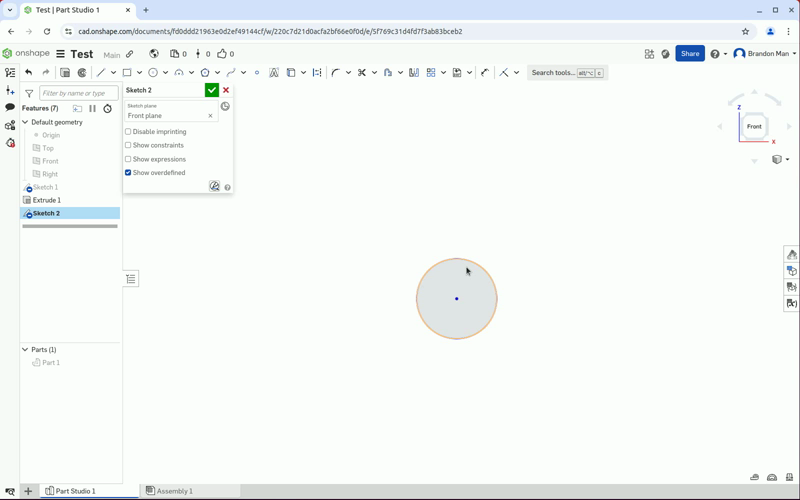
scroll(6)
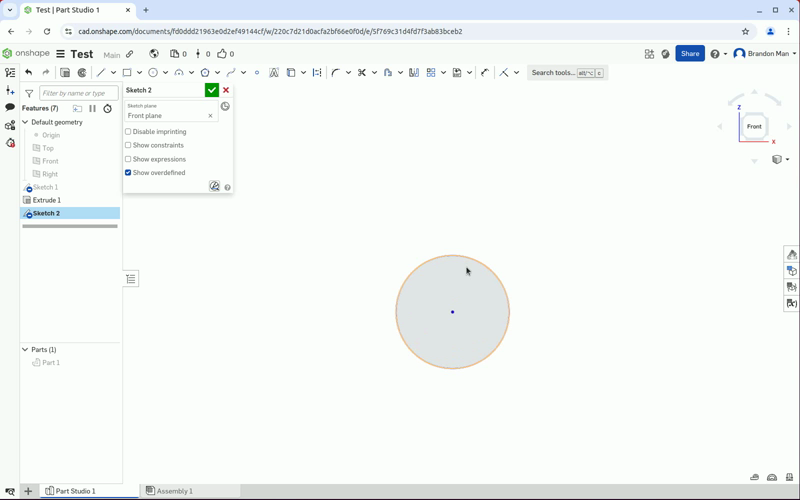
scroll(6)
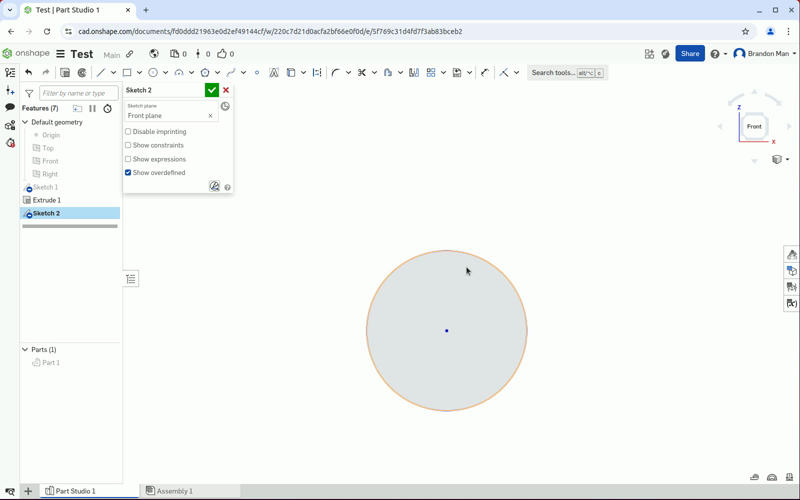
scroll(6)
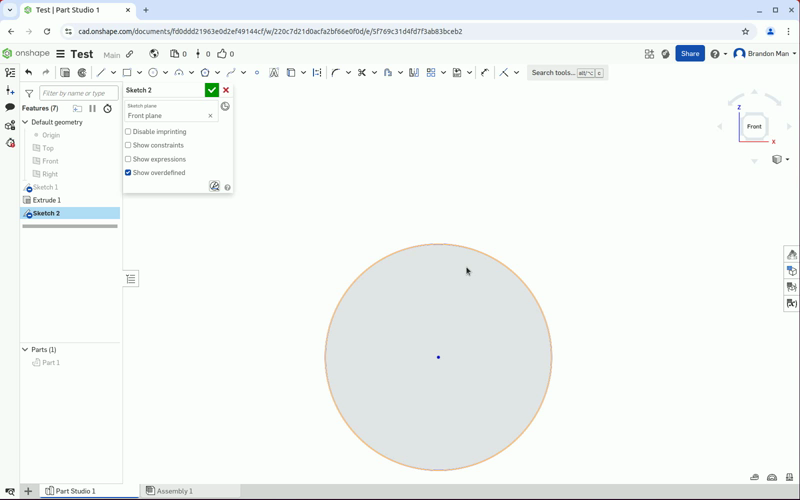
scroll(6)
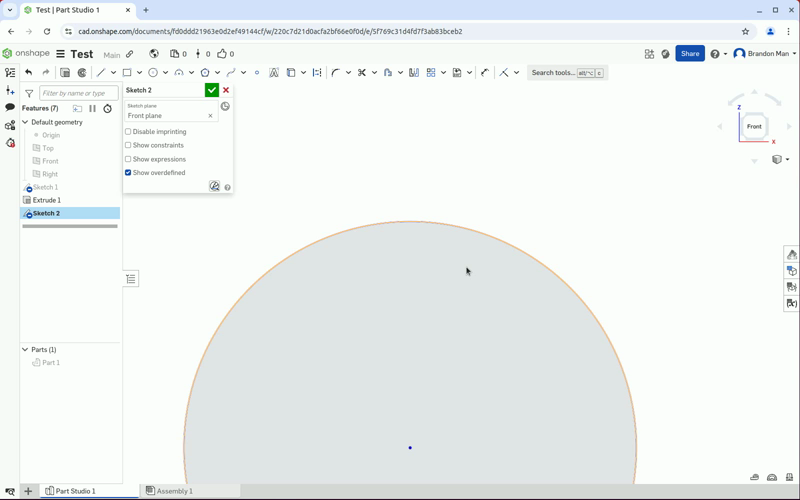
click(466, 266)
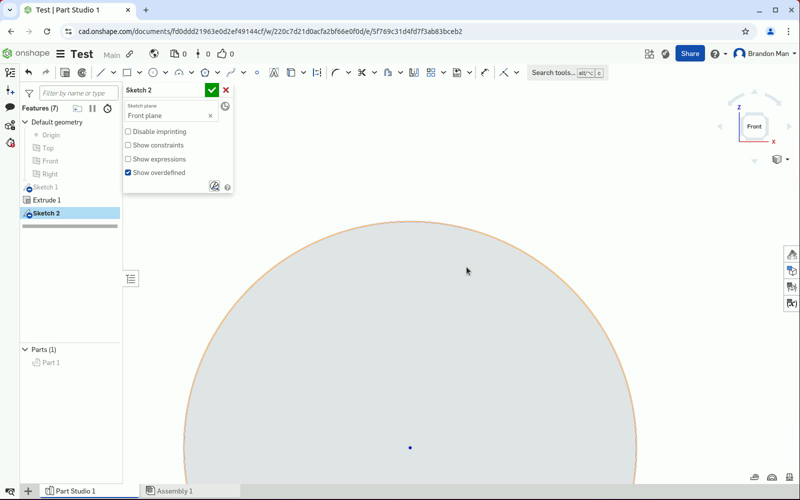
scroll(-6)
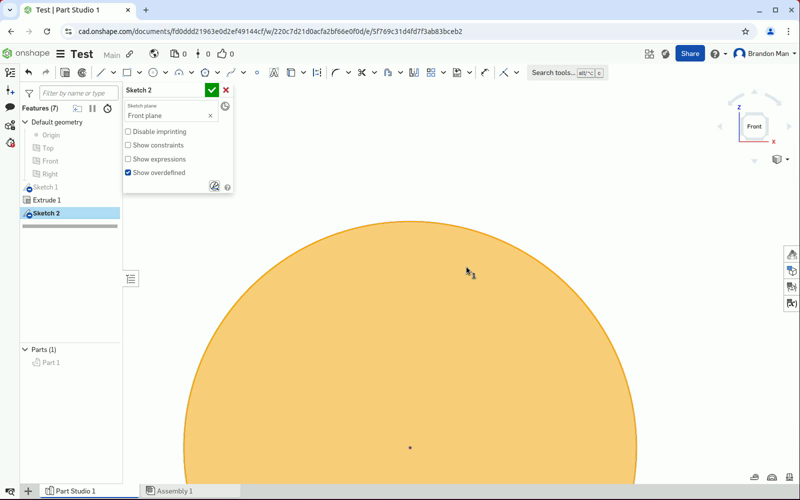
scroll(-6)
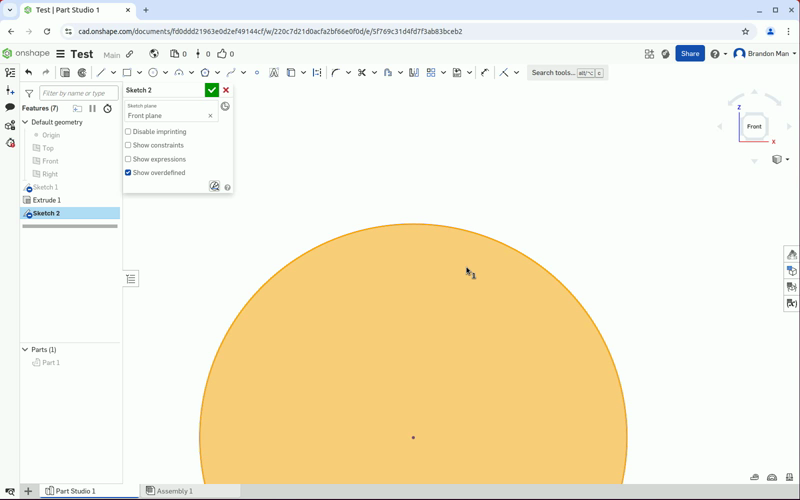
scroll(-6)
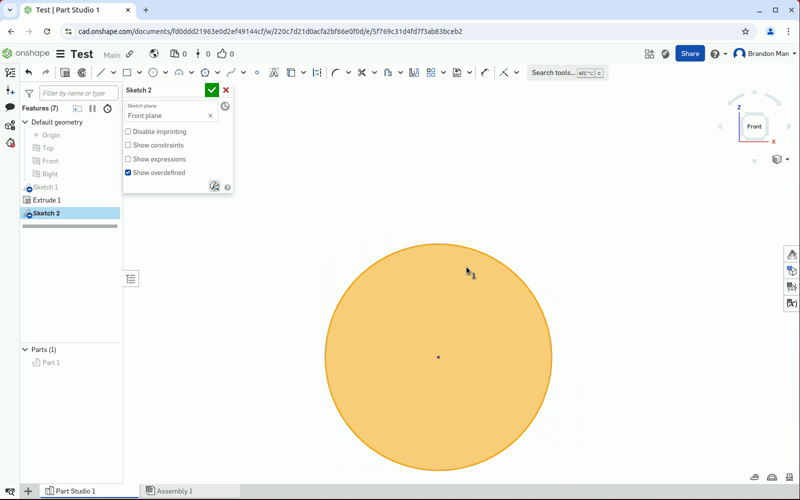
scroll(-6)
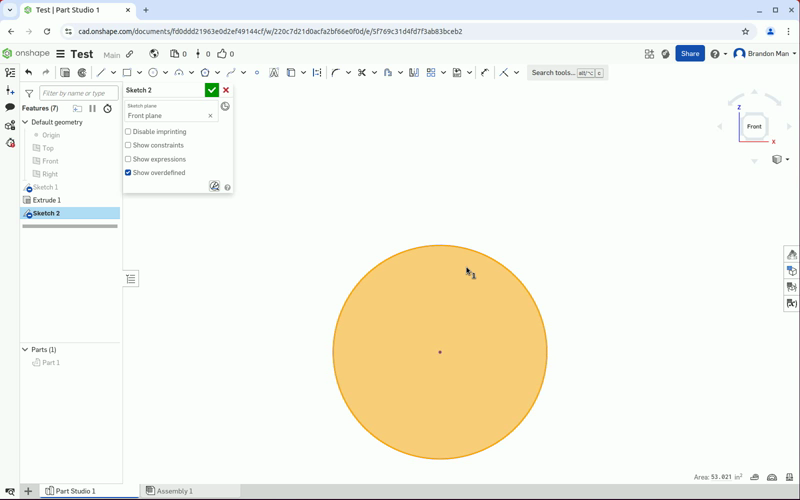
scroll(-6)
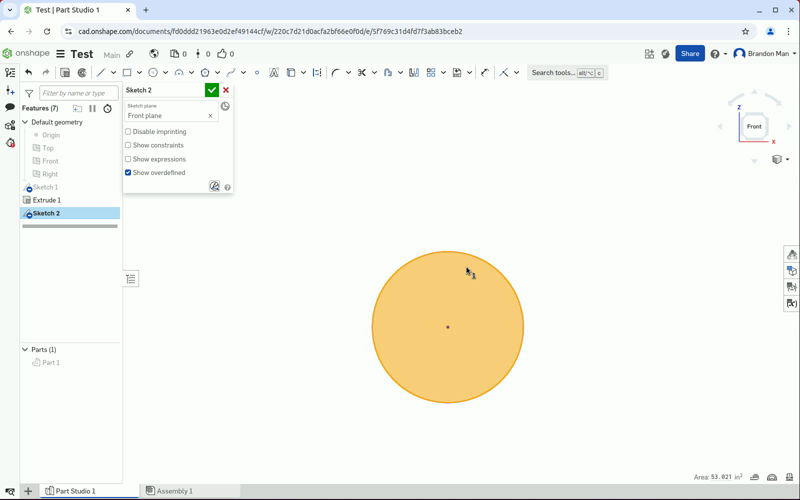
scroll(-6)
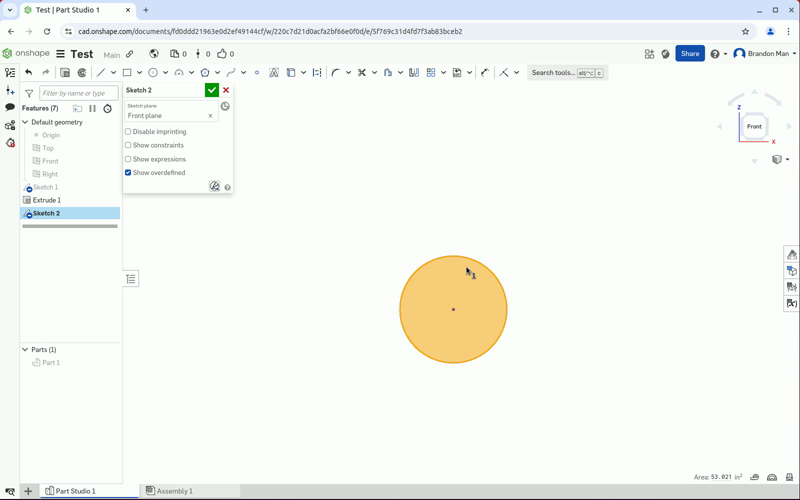
scroll(-6)
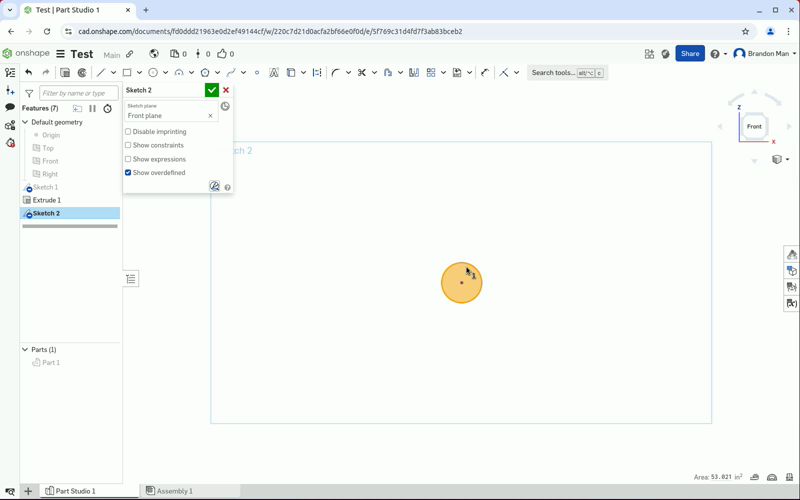
mouse_move(73, 352)
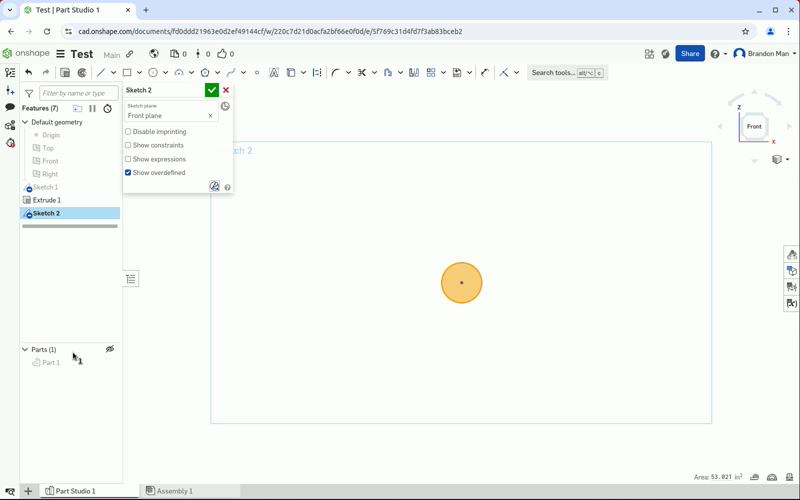
key(shift+y)
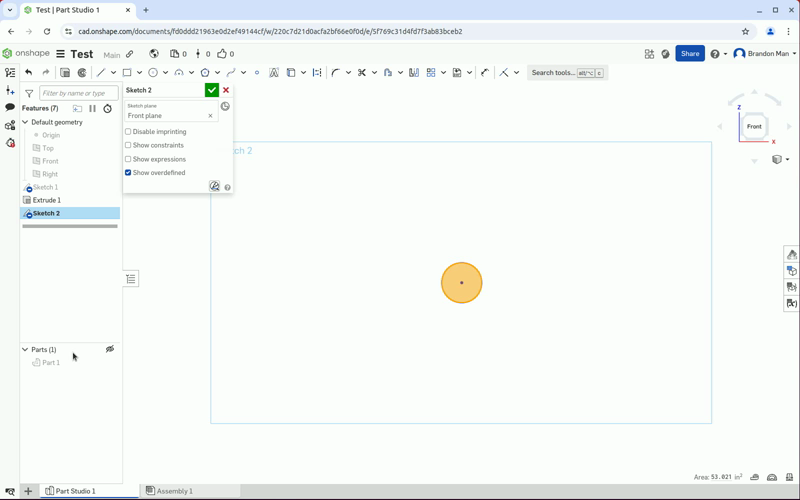
key(shift+e)
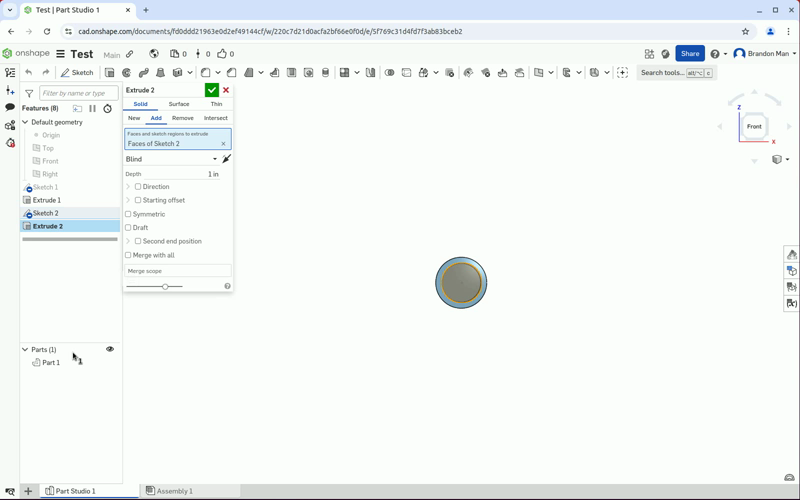
mouse_move(143, 106)
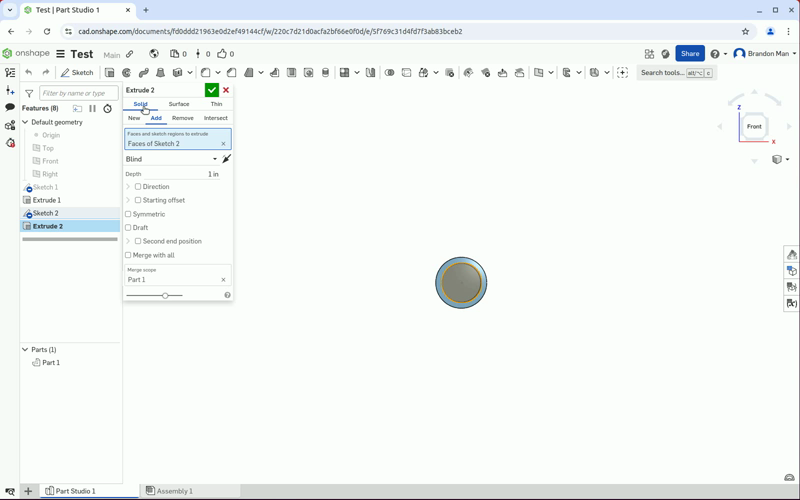
click(143, 106)
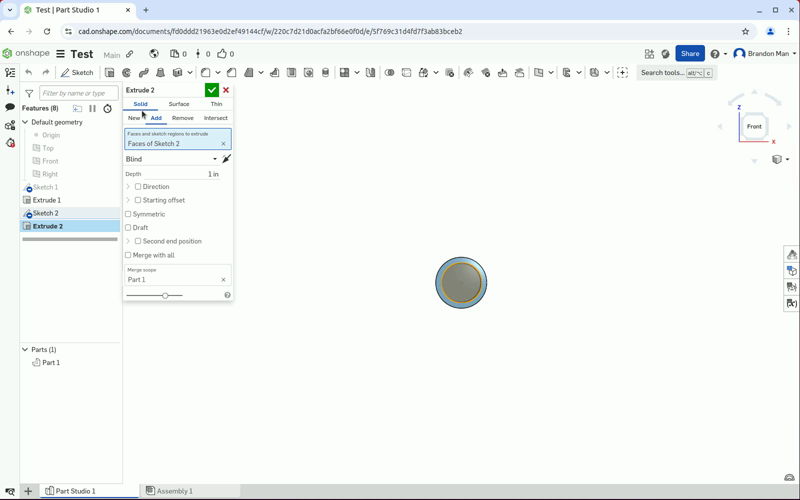
mouse_move(137, 120)
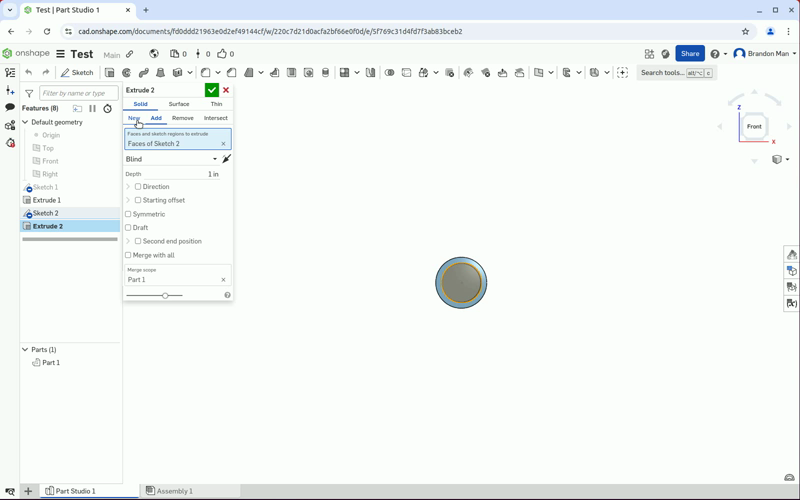
click(137, 120)
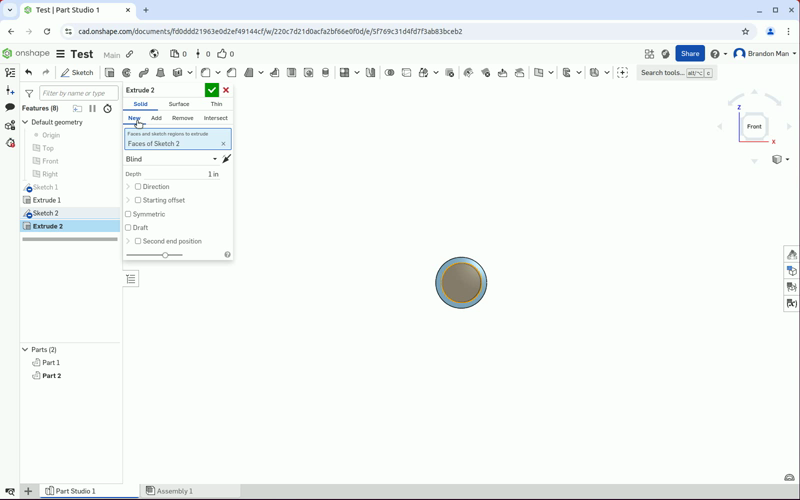
key(tab, 4)
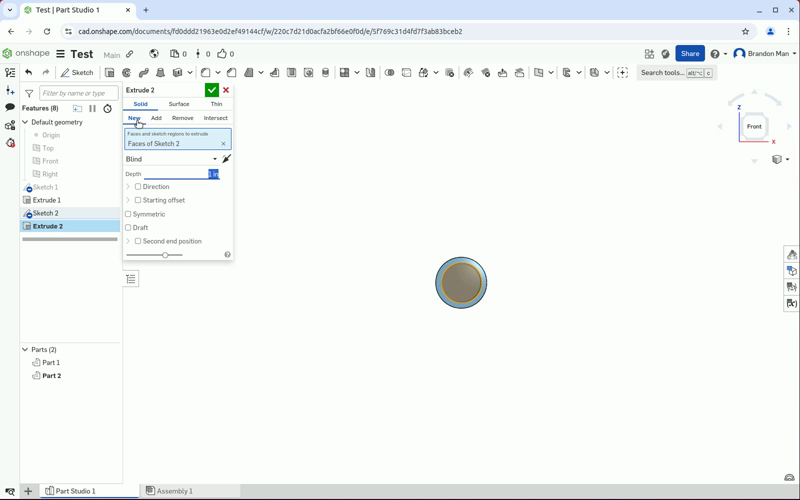
text(1.685)
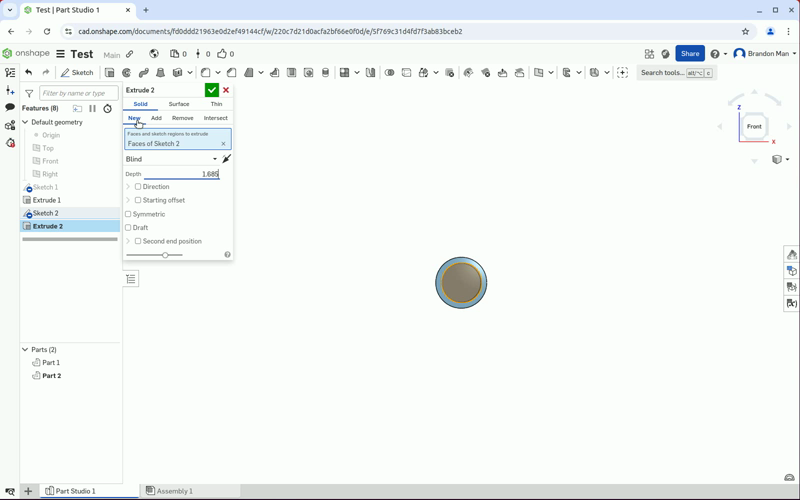
key(enter)
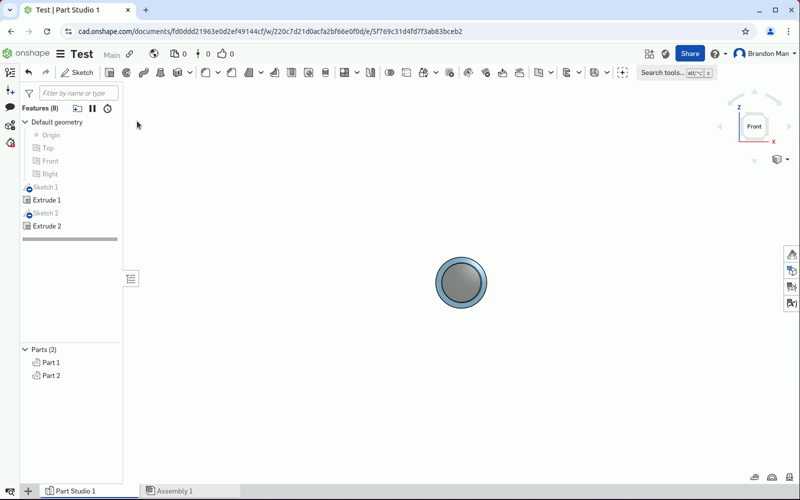
key(shift+h)
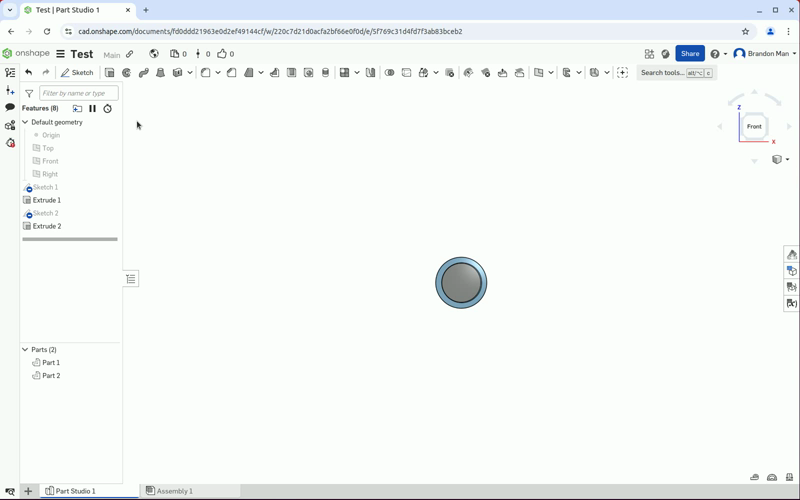
key(shift+h)
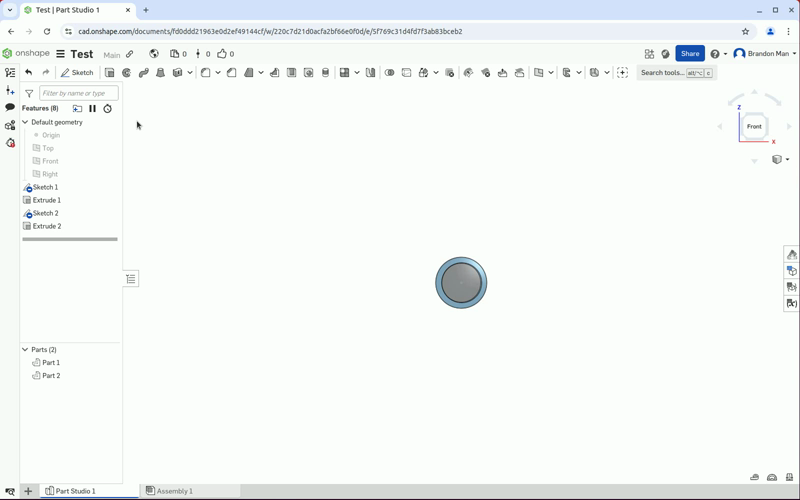
key(shift+7)
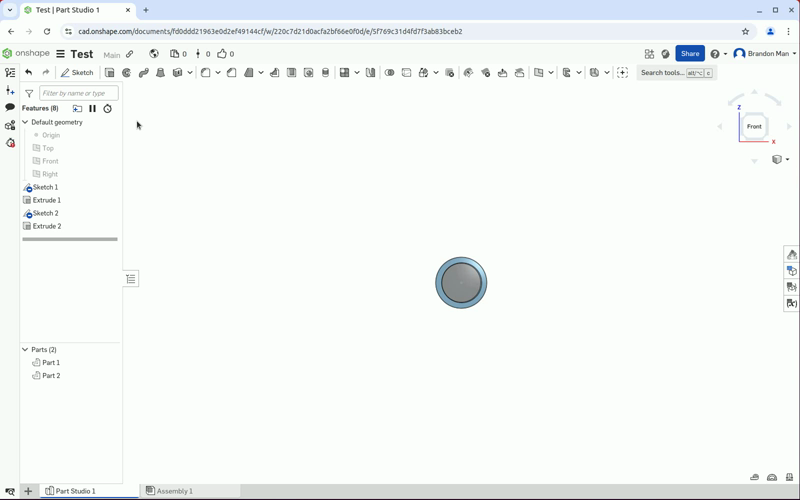
key(left, 2)
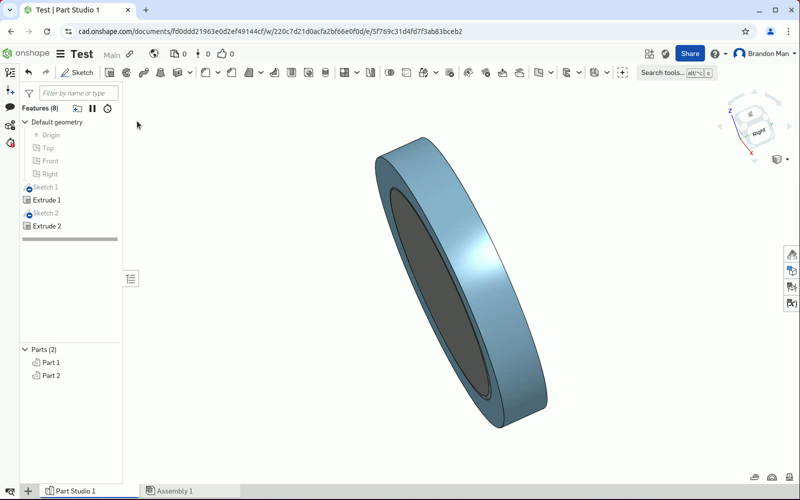
key(down, 2)
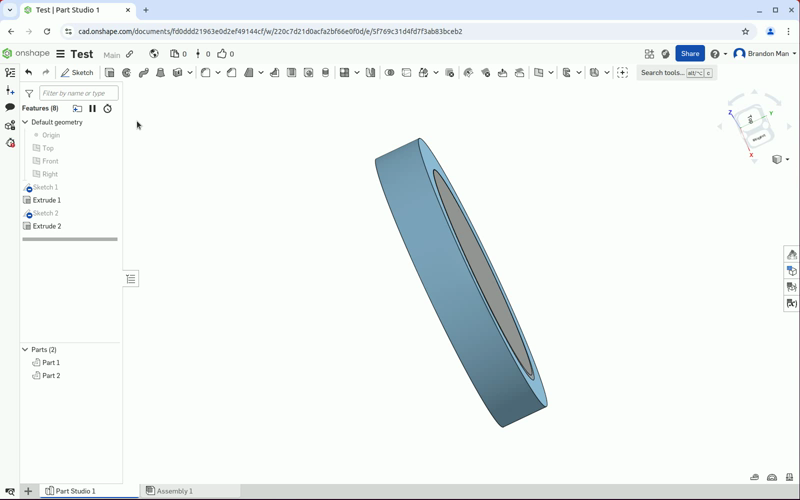
key(up, 2)
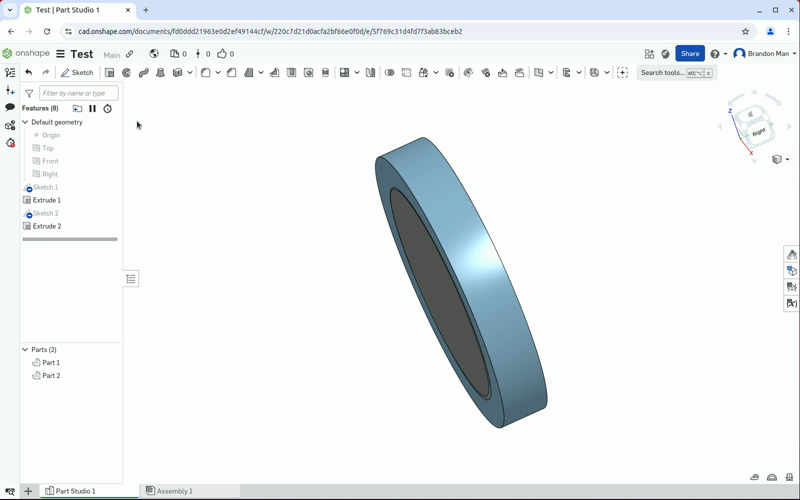
key(right, 2)
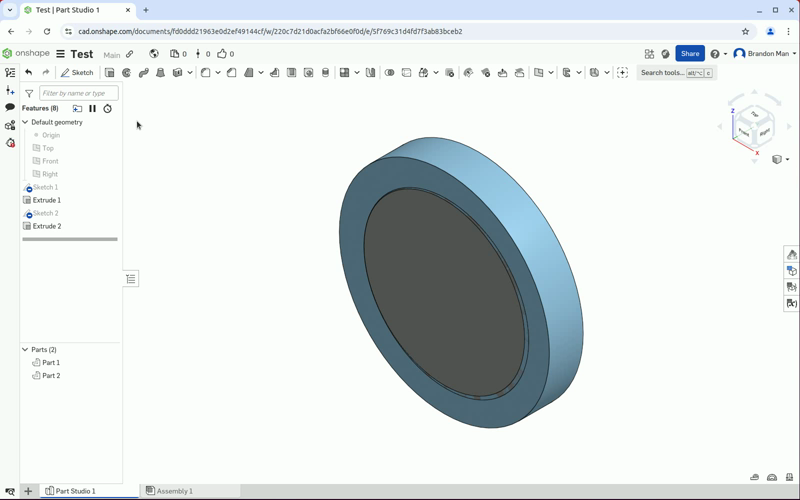
mouse_move(73, 189)
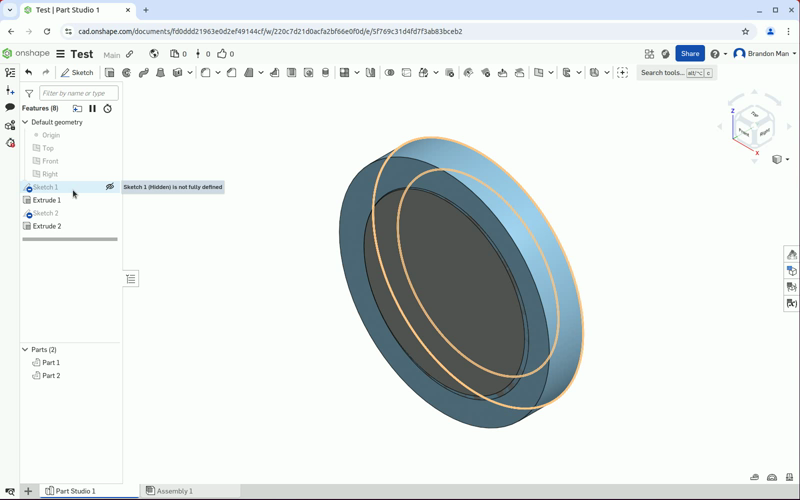
click(73, 189)